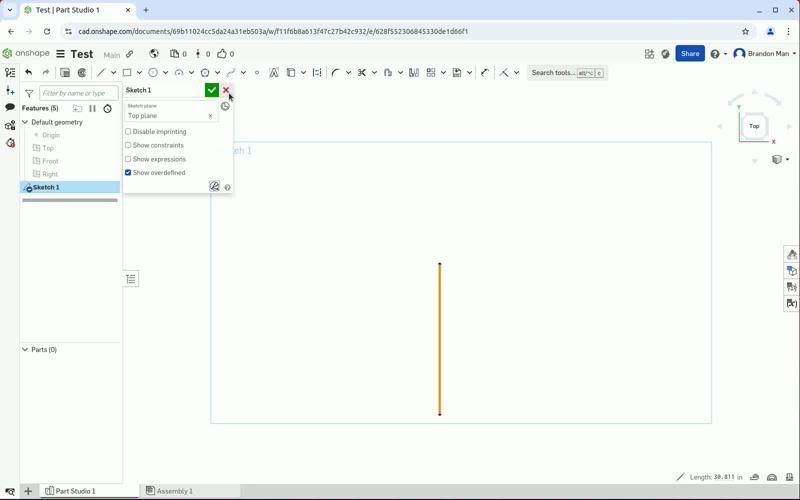
key(shift+h)
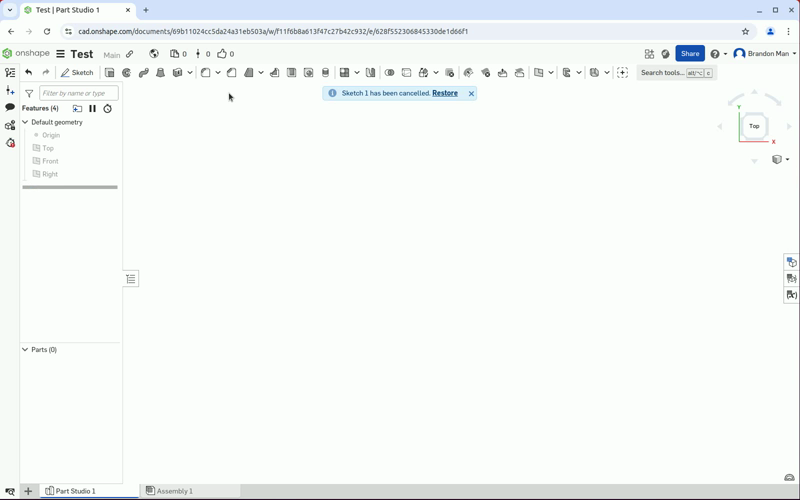
mouse_move(73, 352)
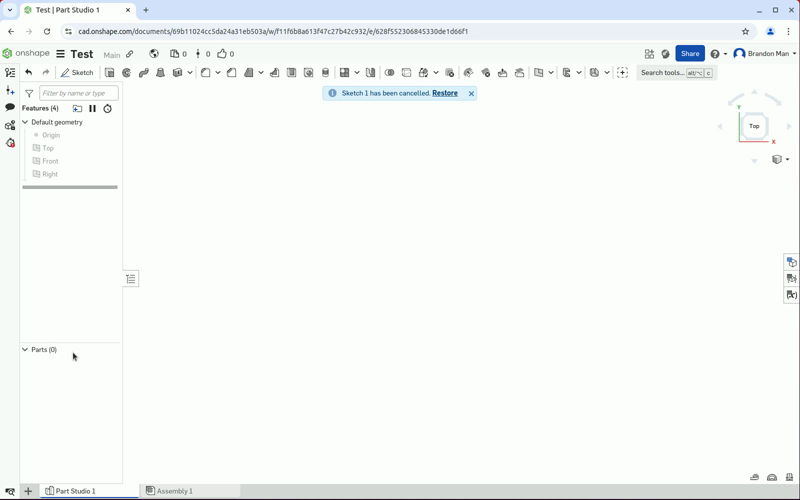
key(y)
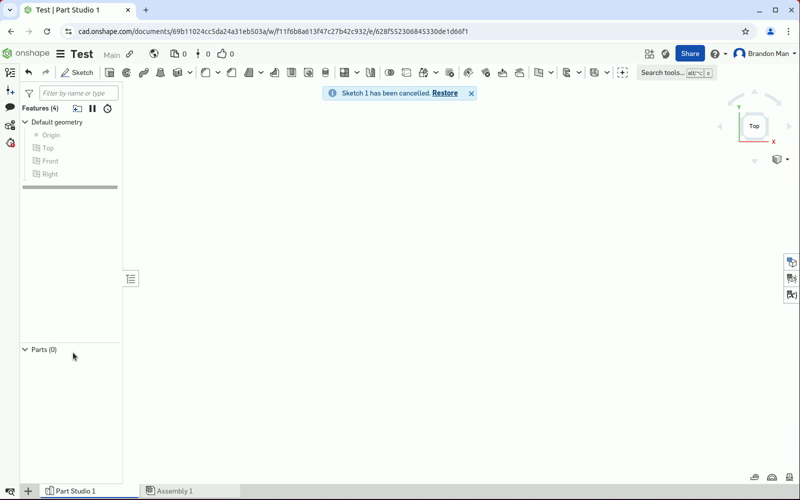
key(shift+p)
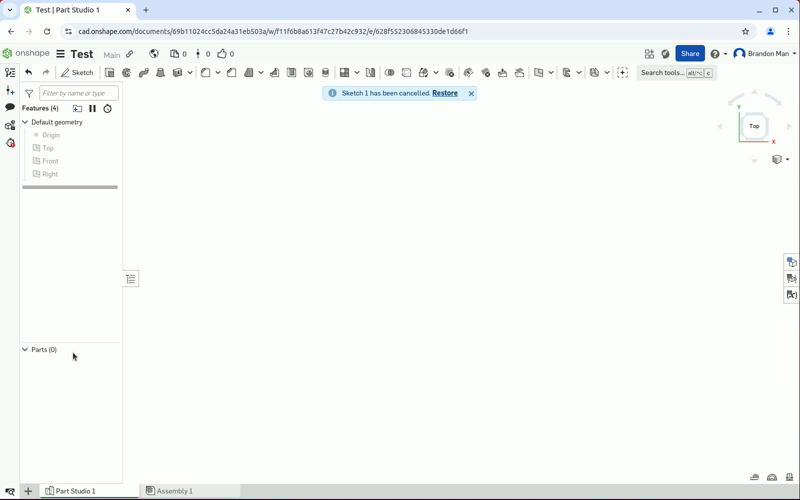
key(space)
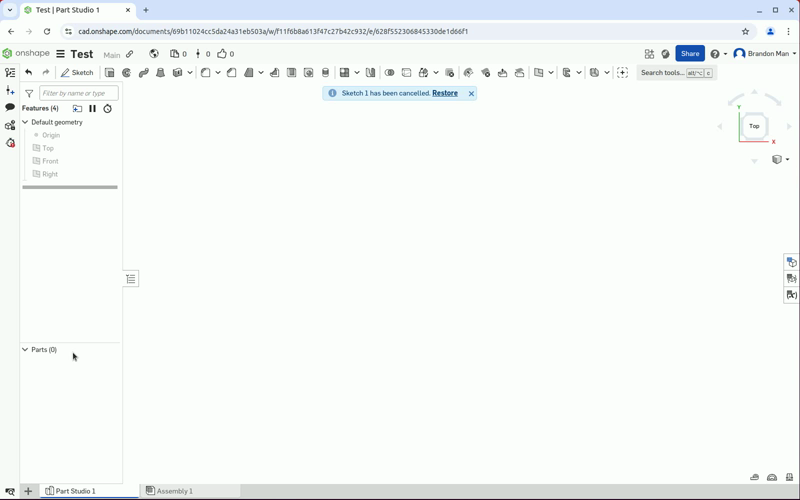
key_down(shift)
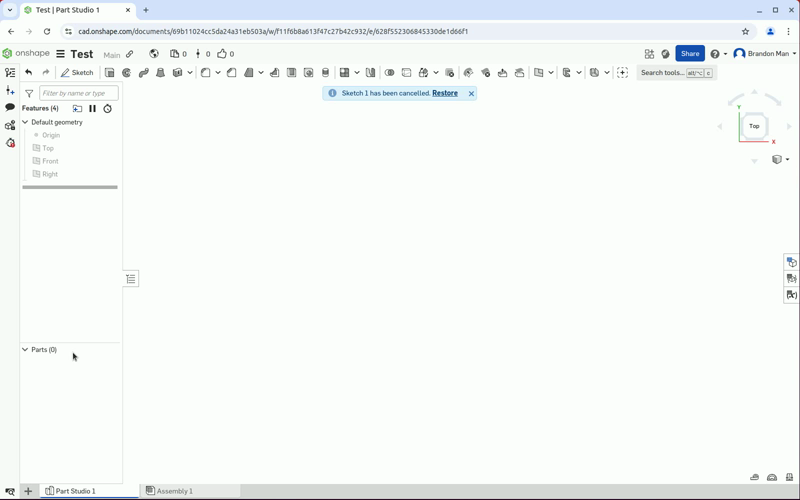
key(up)
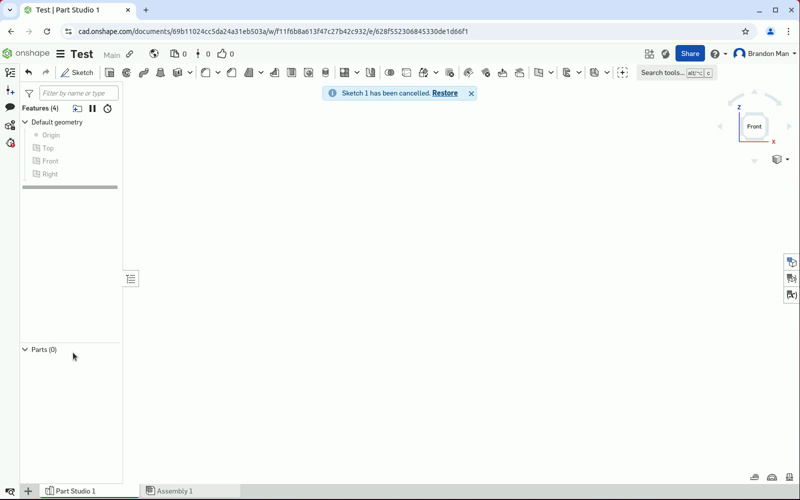
key_up(shift)
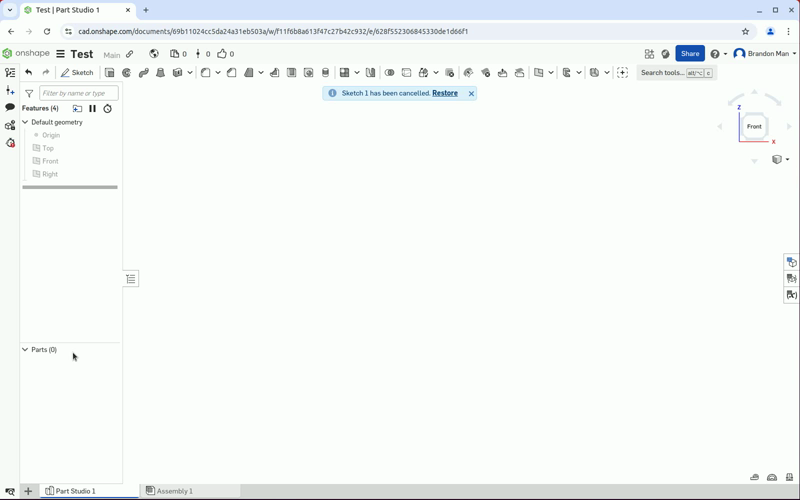
mouse_move(73, 352)
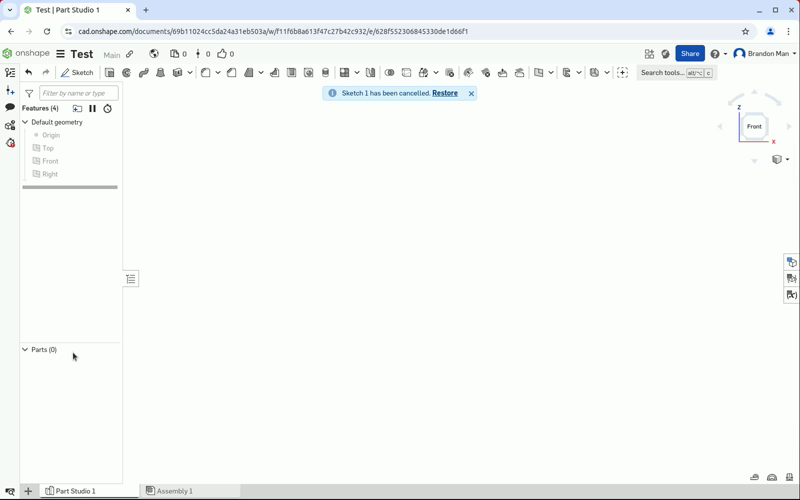
key(shift+y)
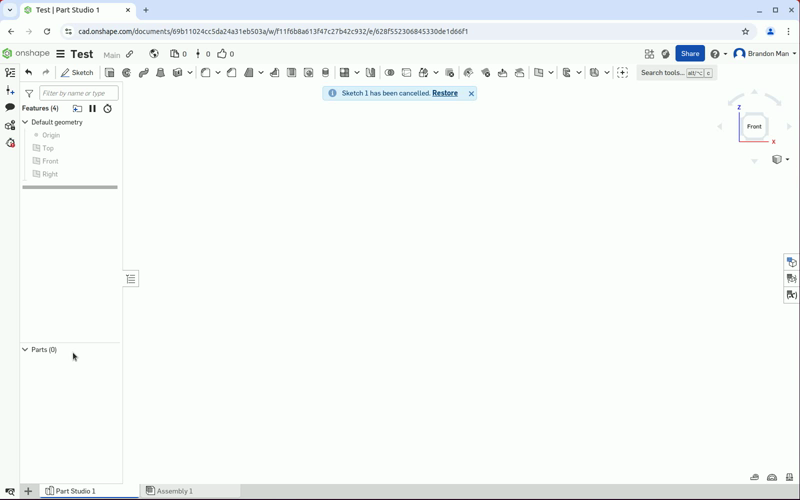
key(shift+s)
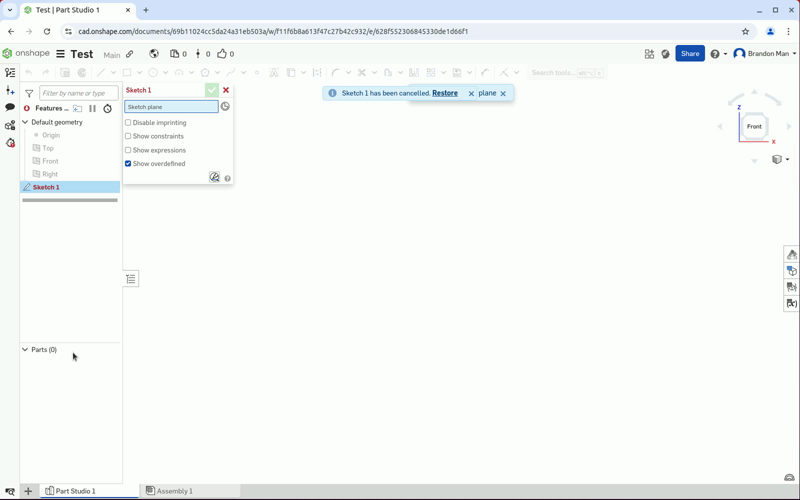
mouse_move(73, 163)
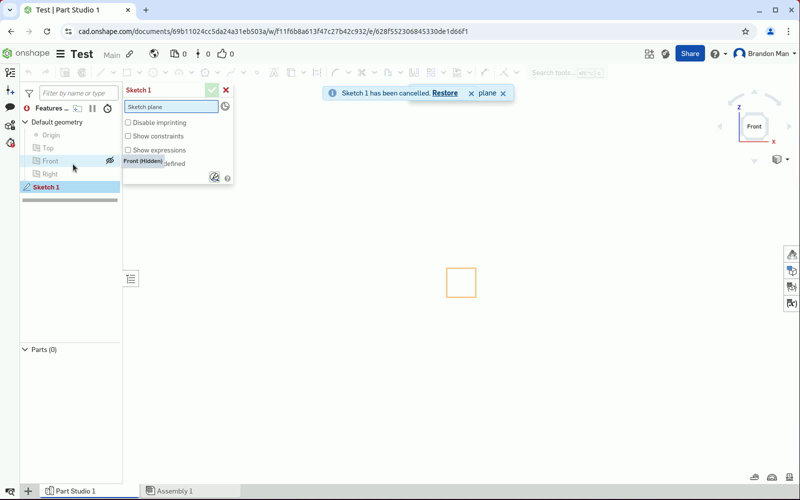
click(73, 163)
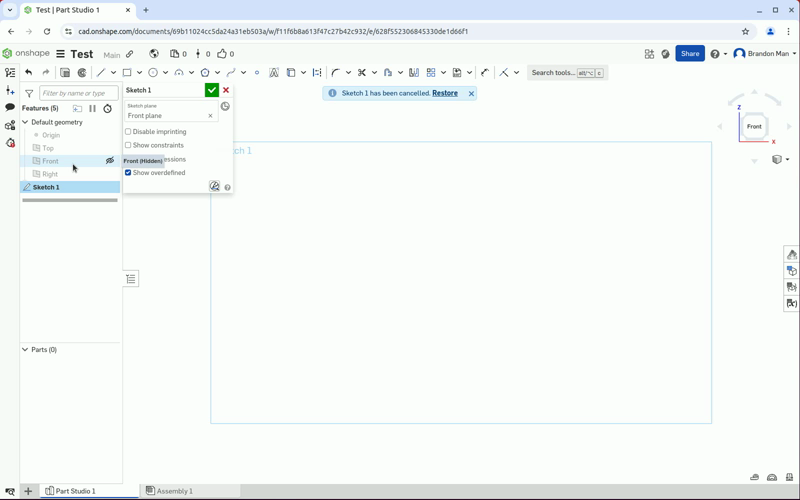
mouse_move(73, 352)
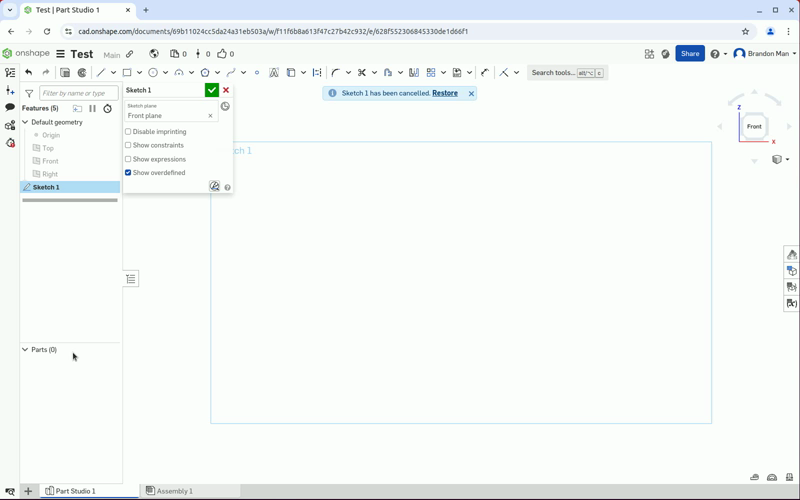
key(y)
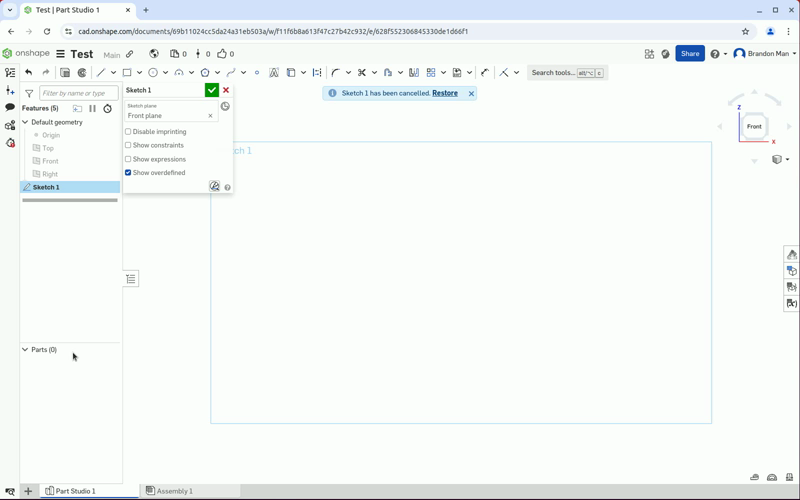
key(c)
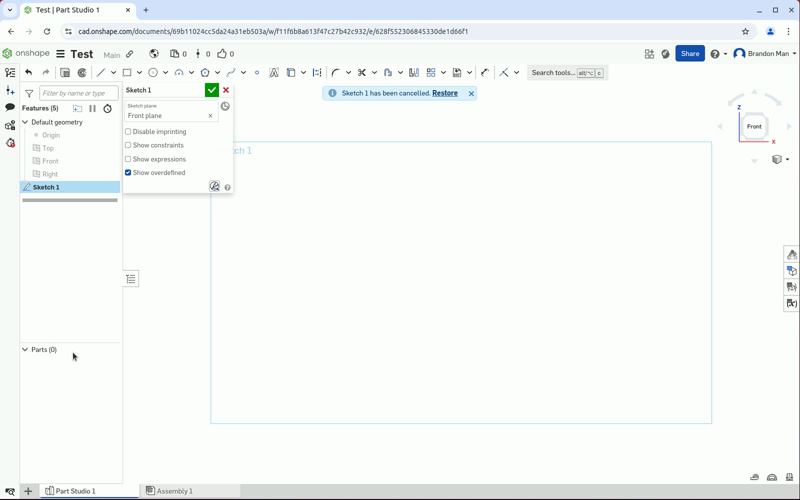
key_down(shift)
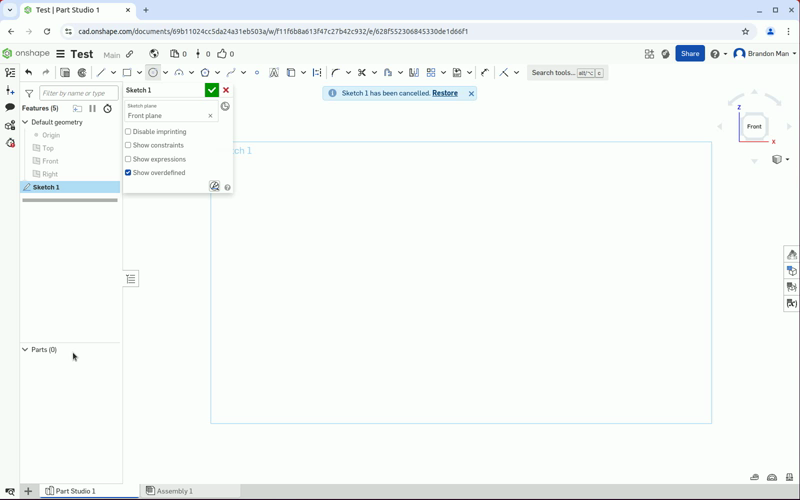
mouse_move(461, 282)
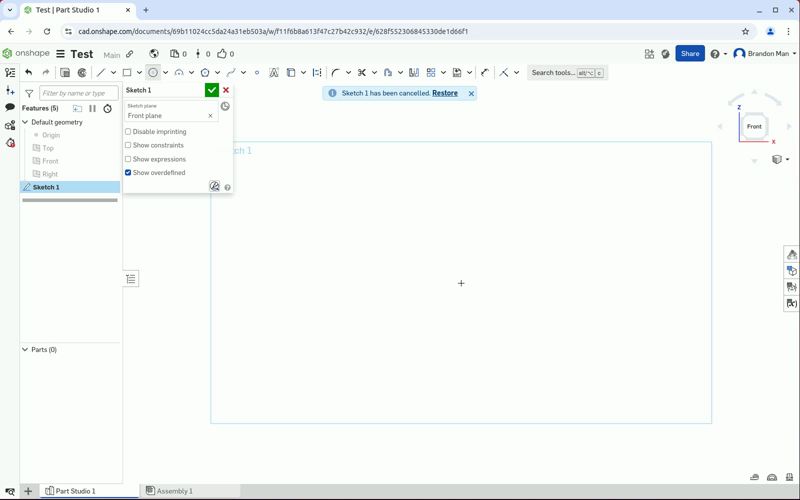
click(461, 282)
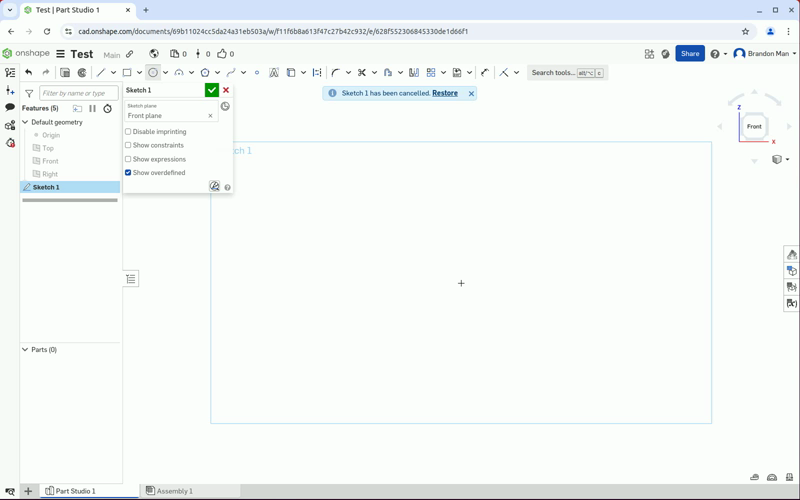
key_up(shift)
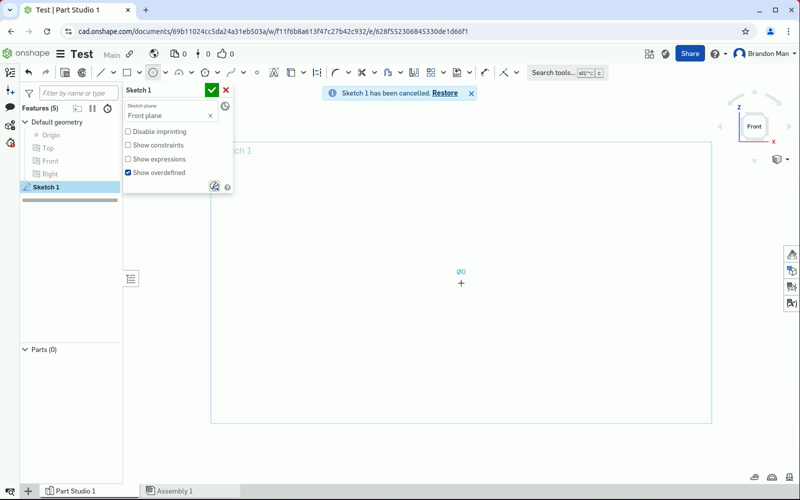
mouse_move(497, 282)
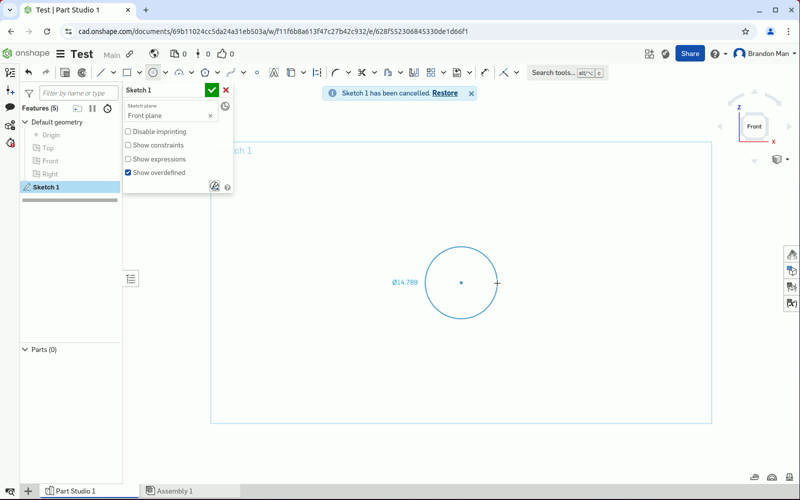
click(497, 282)
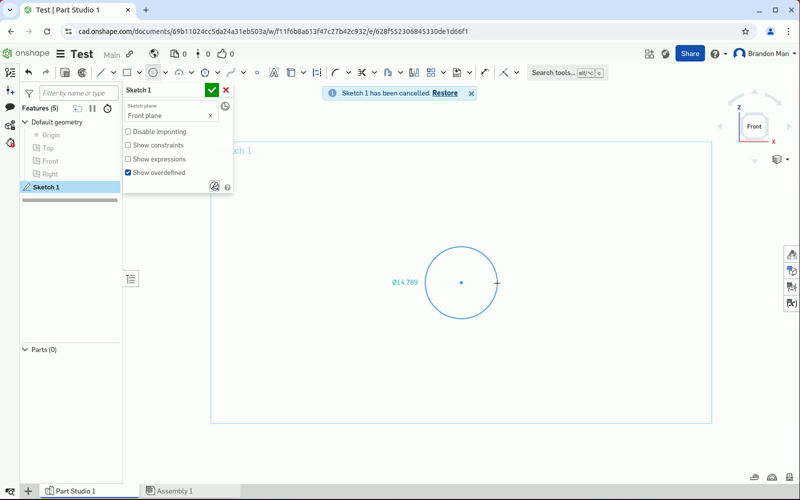
key(esc)
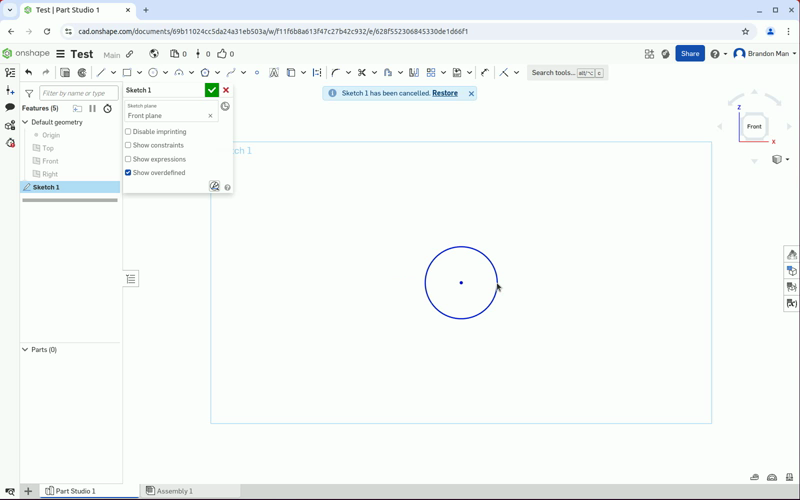
key(c)
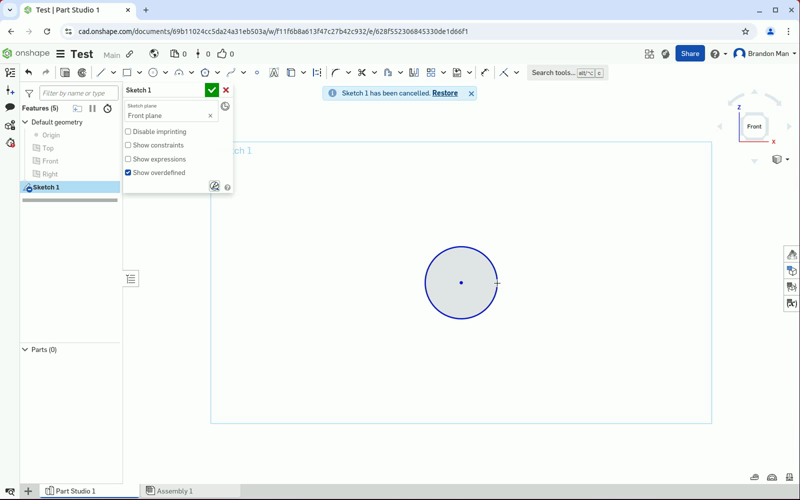
key_down(shift)
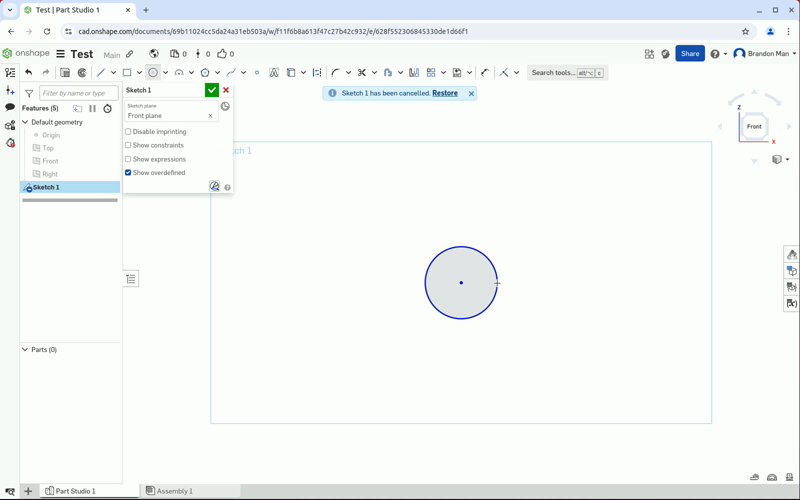
mouse_move(461, 282)
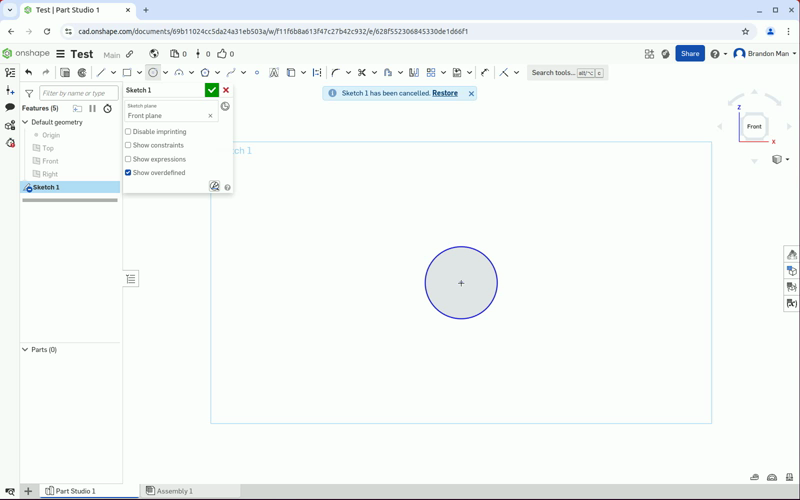
click(461, 282)
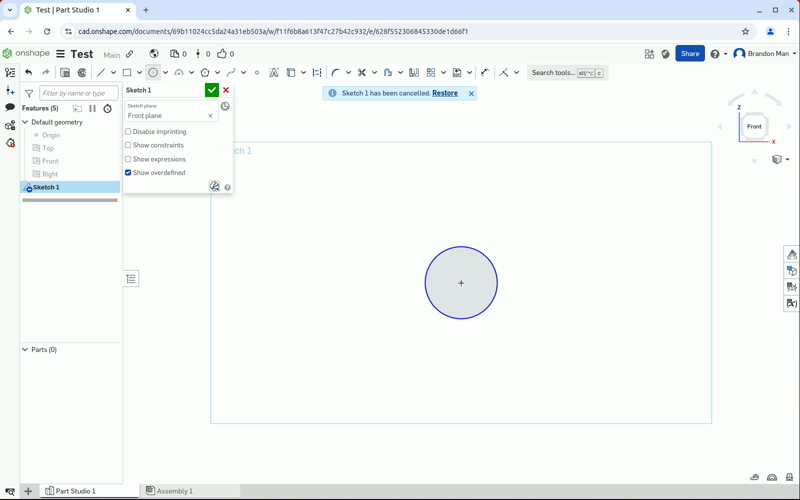
key_up(shift)
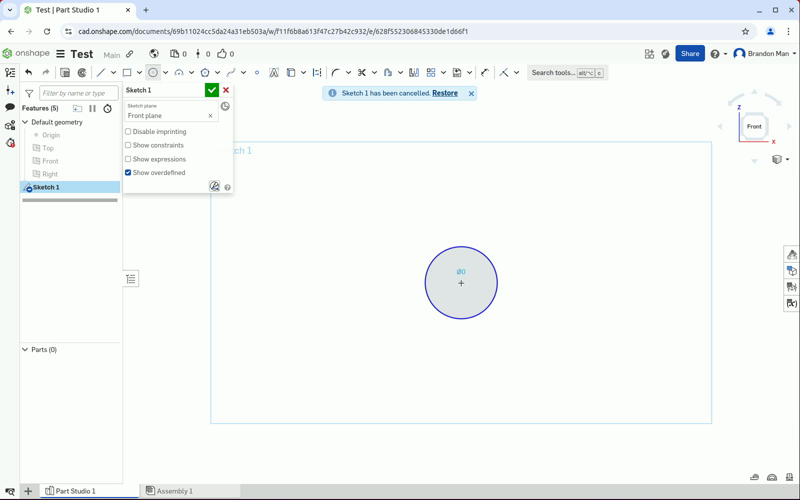
mouse_move(479, 282)
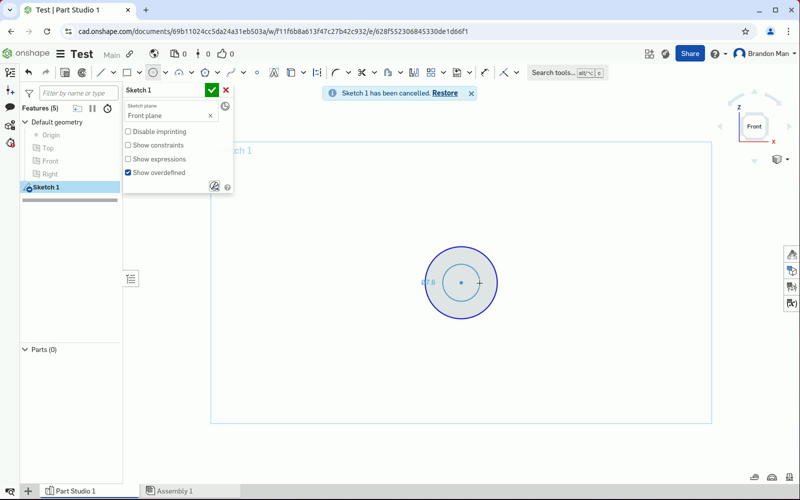
click(479, 282)
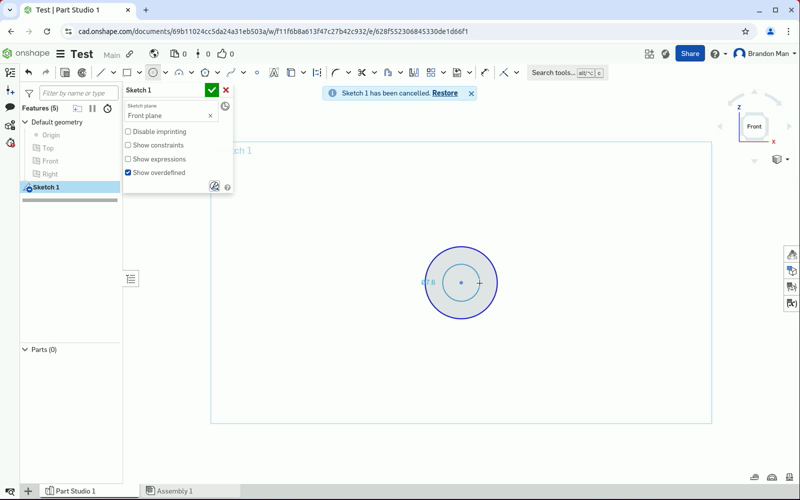
key(esc)
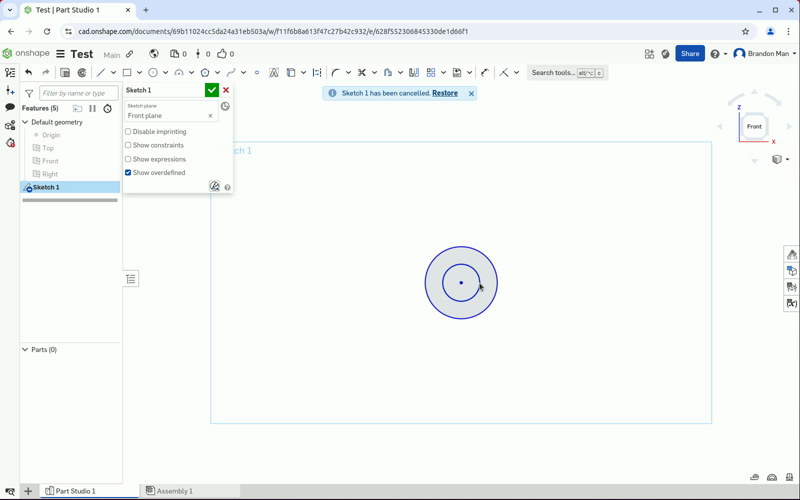
mouse_move(440, 292)
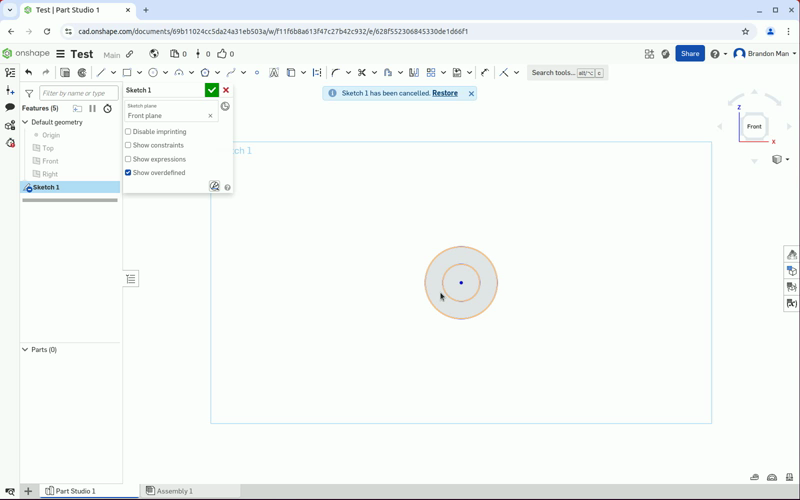
click(440, 292)
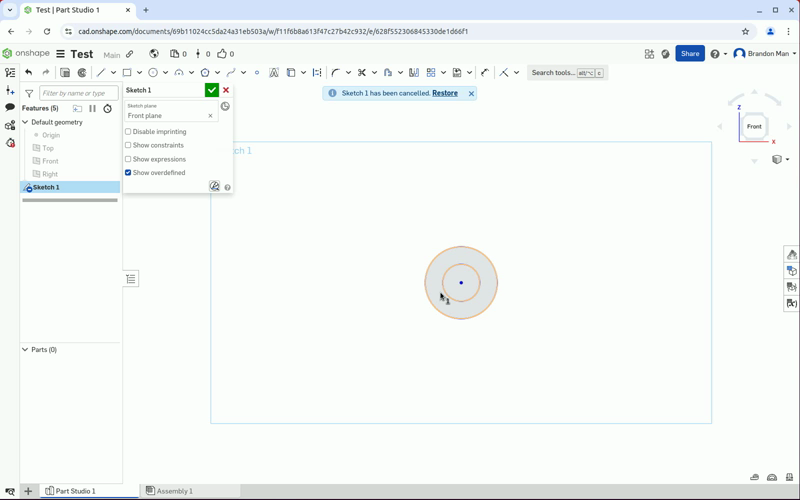
mouse_move(73, 352)
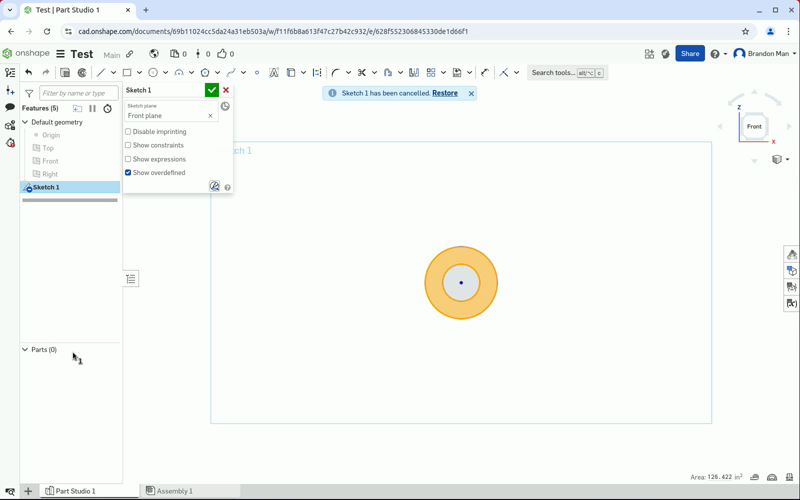
key(shift+y)
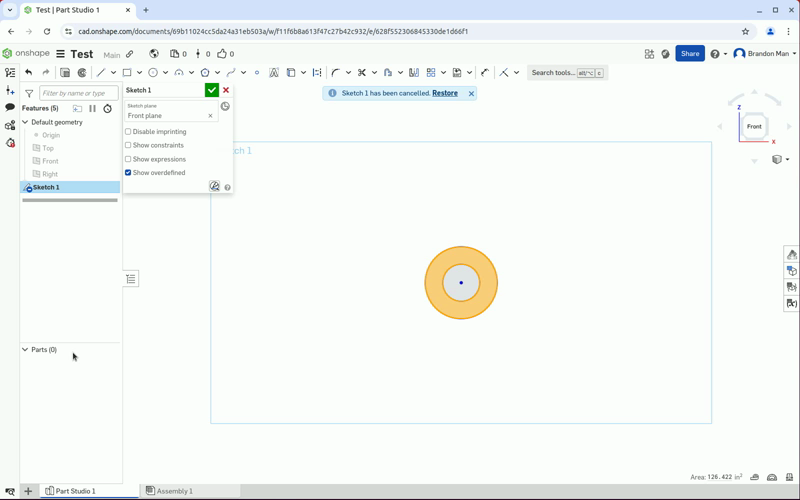
key(shift+e)
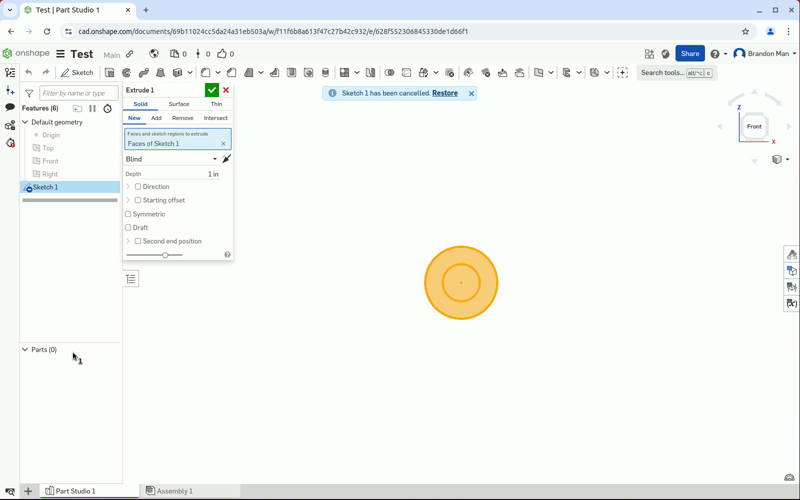
mouse_move(143, 106)
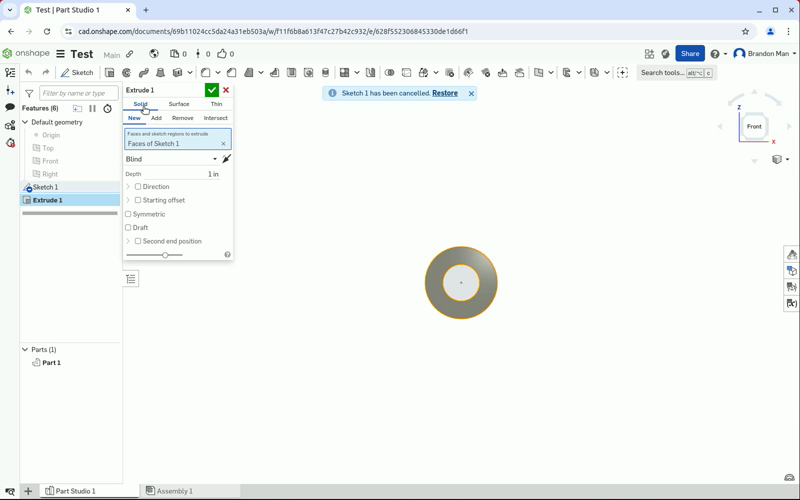
click(143, 106)
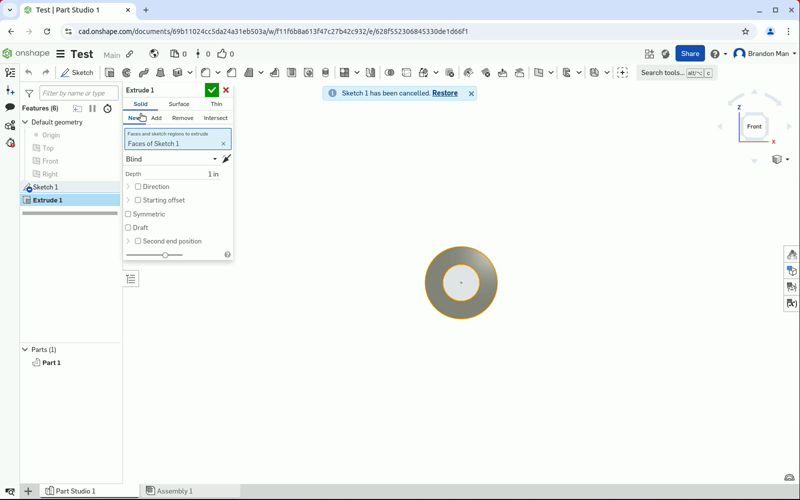
mouse_move(137, 120)
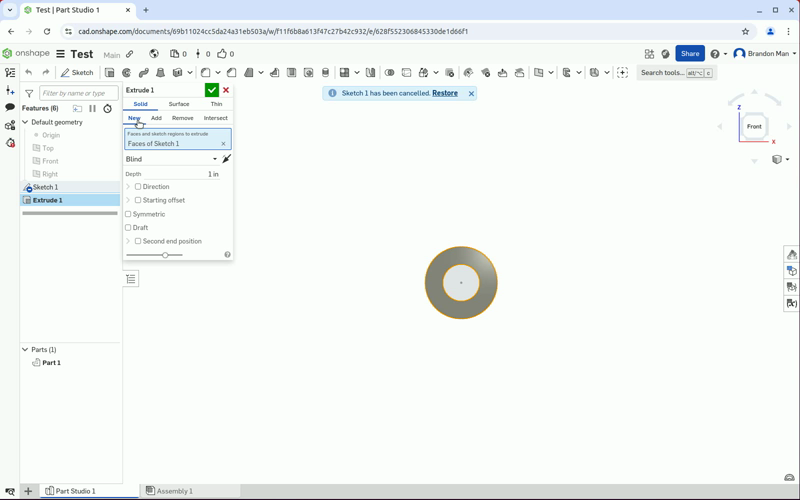
click(137, 120)
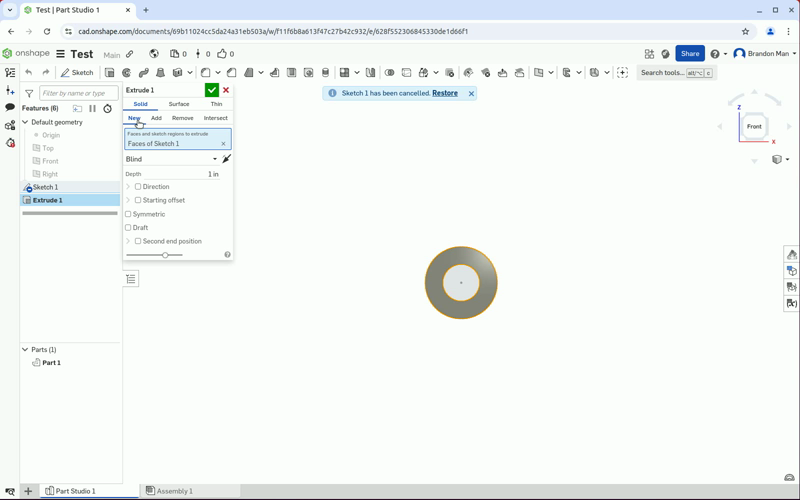
key(tab, 4)
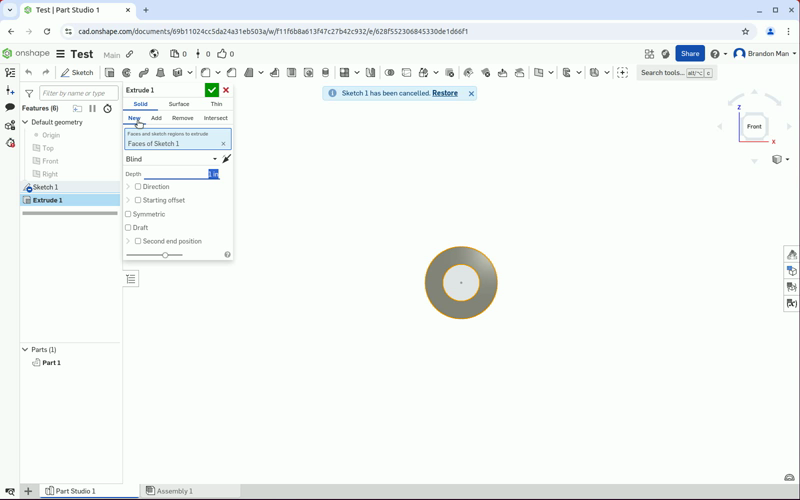
text(3.129)
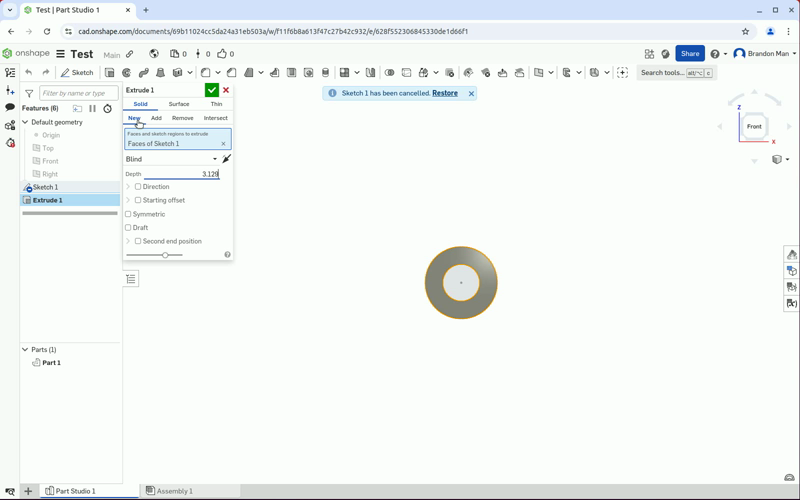
key(enter)
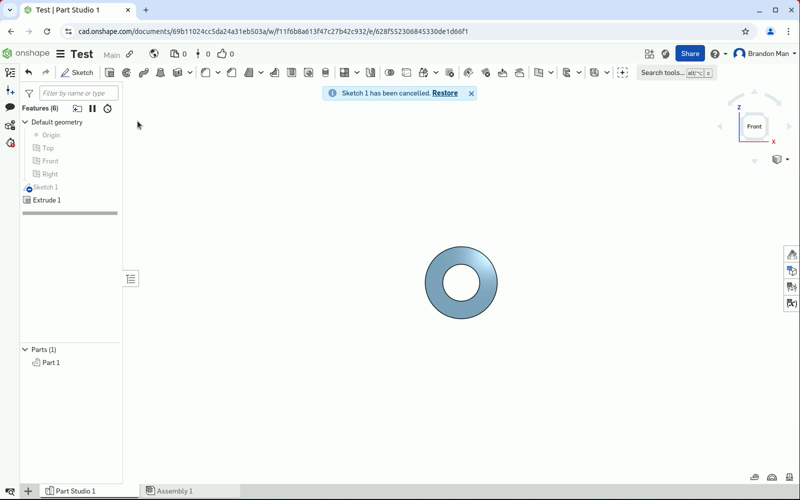
key(shift+h)
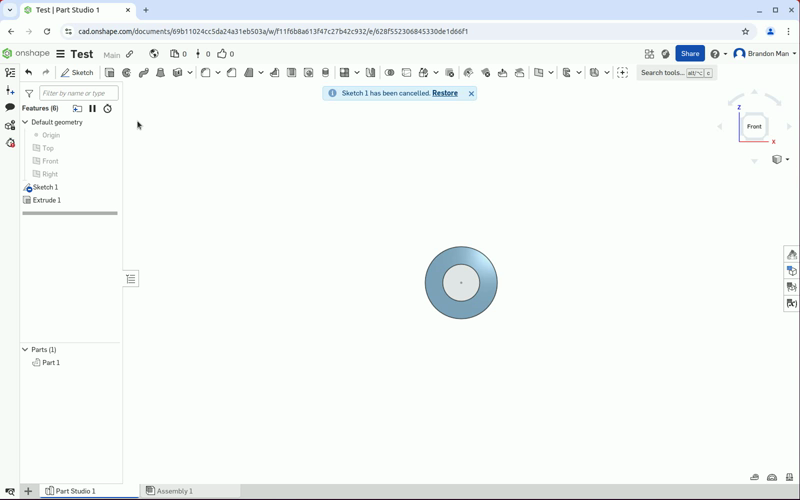
key(shift+h)
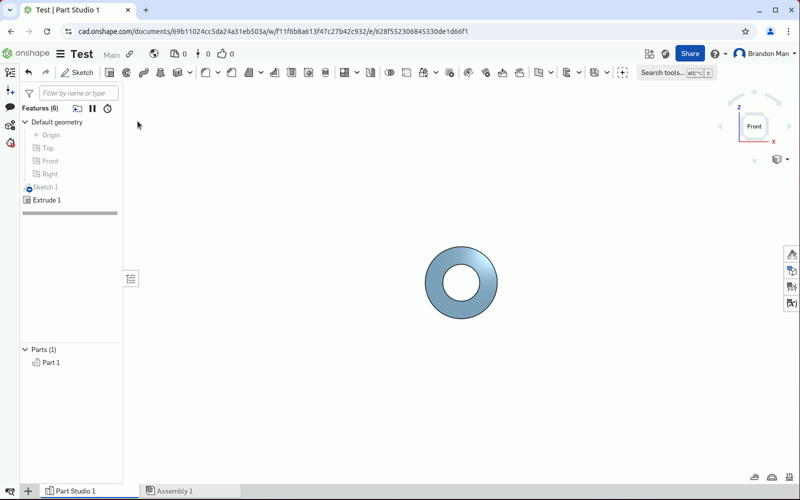
mouse_move(73, 189)
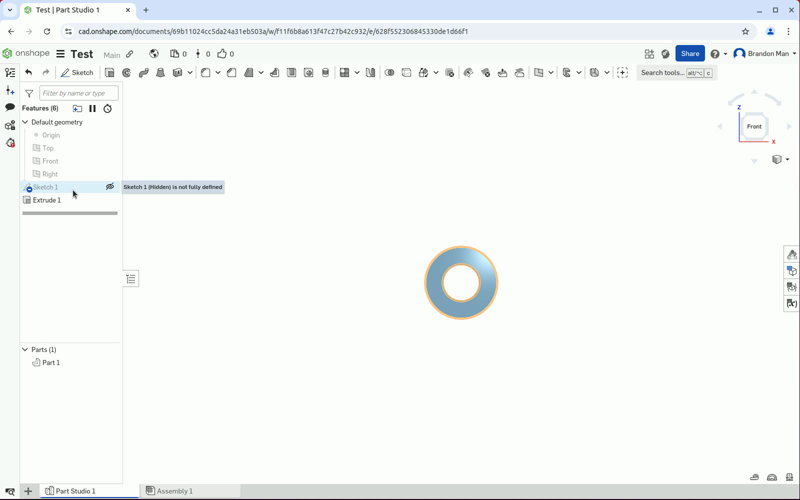
click(73, 189)
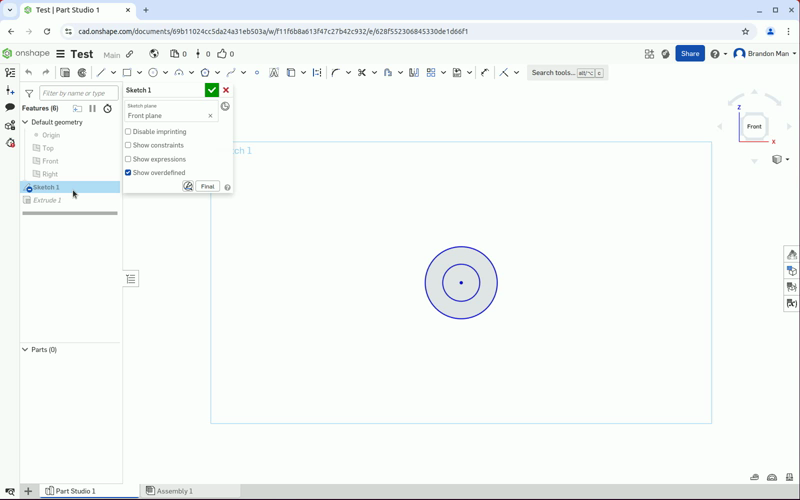
mouse_move(229, 92)
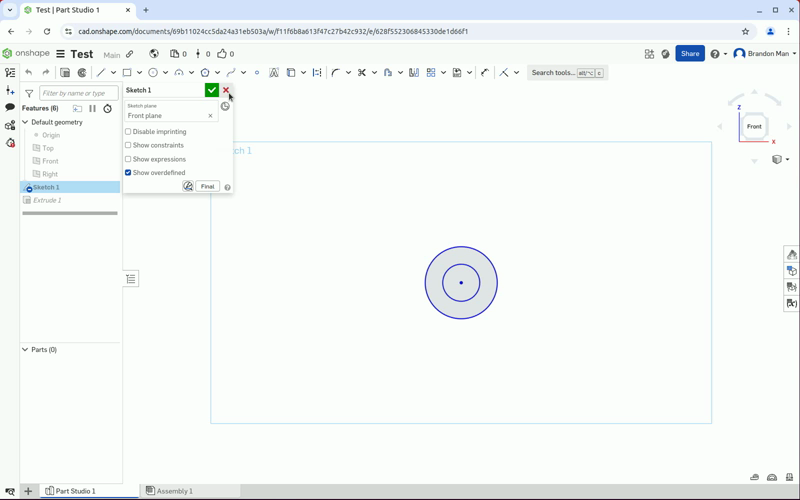
click(229, 92)
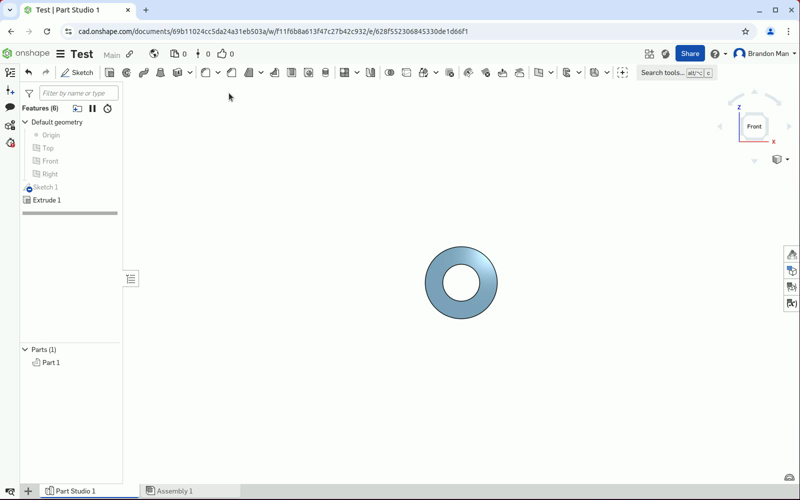
mouse_move(541, 75)
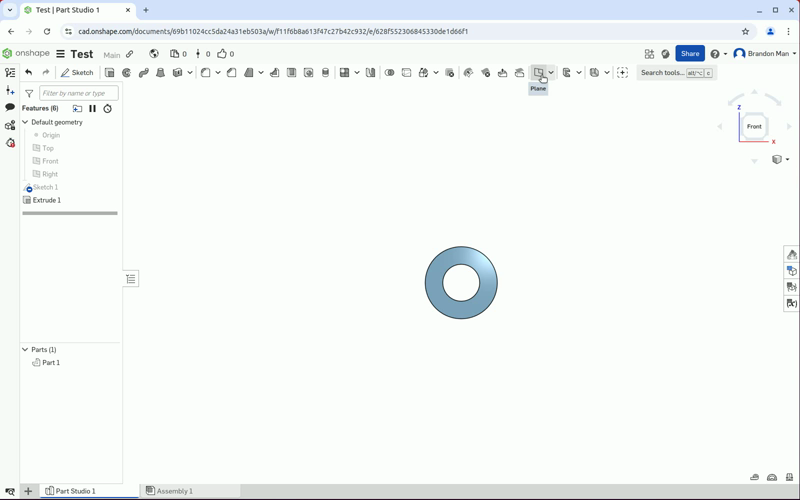
click(541, 75)
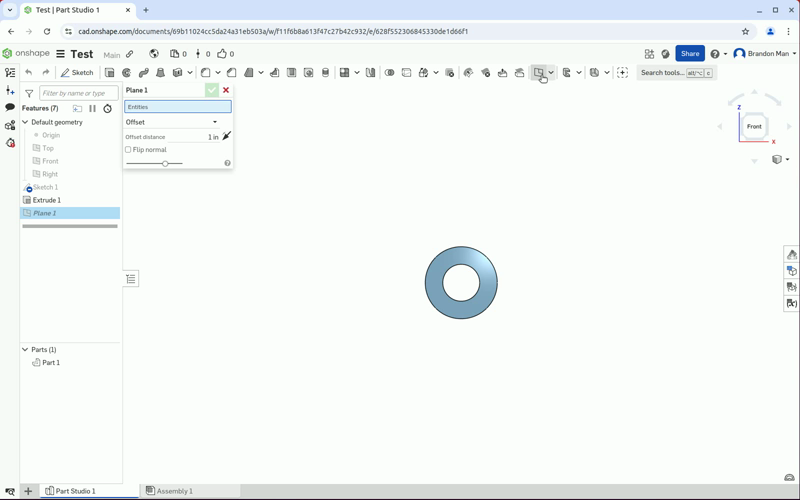
mouse_move(73, 163)
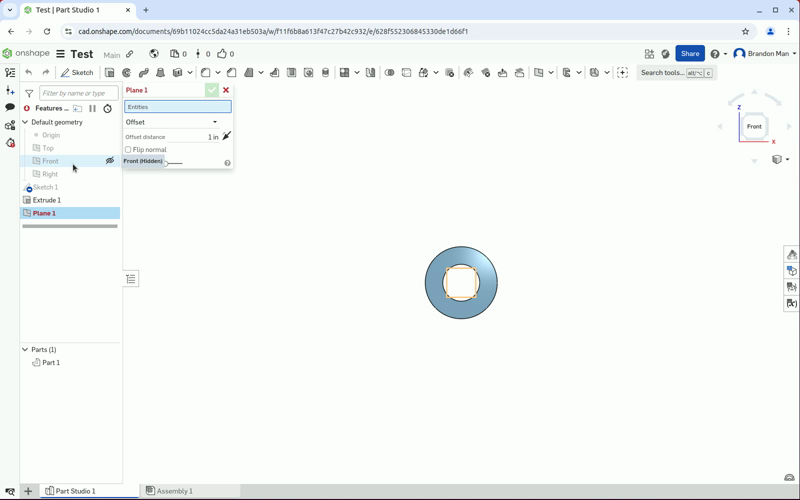
click(73, 163)
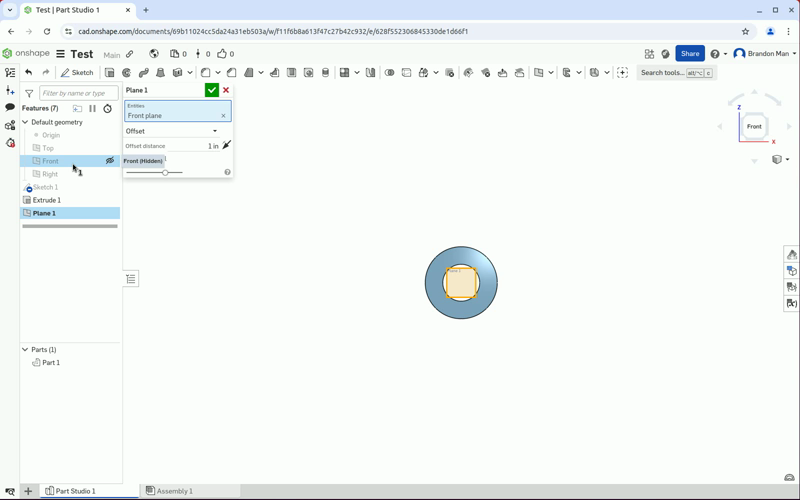
key(tab, 2)
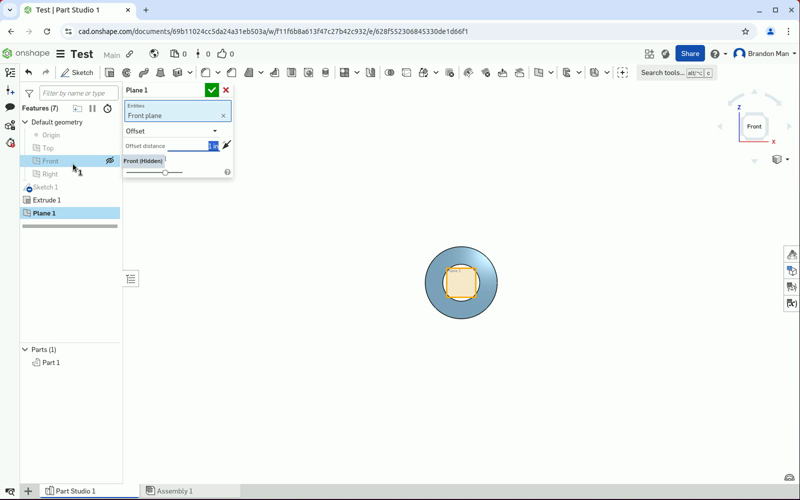
text(3.143)
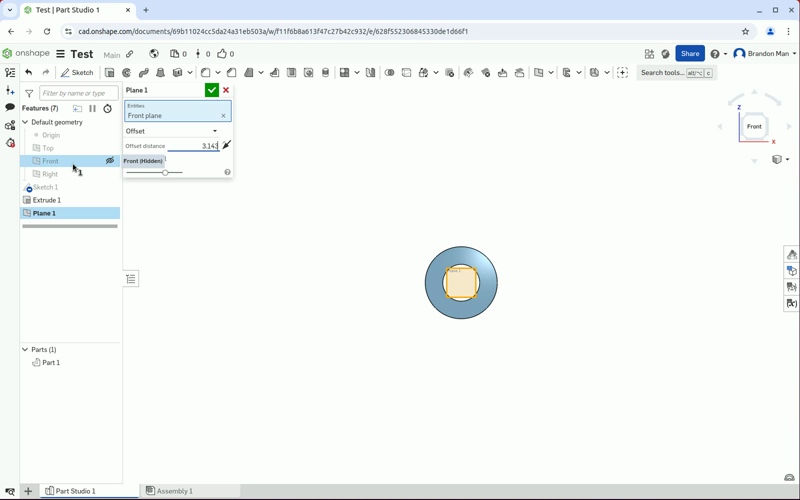
key(enter, 2)
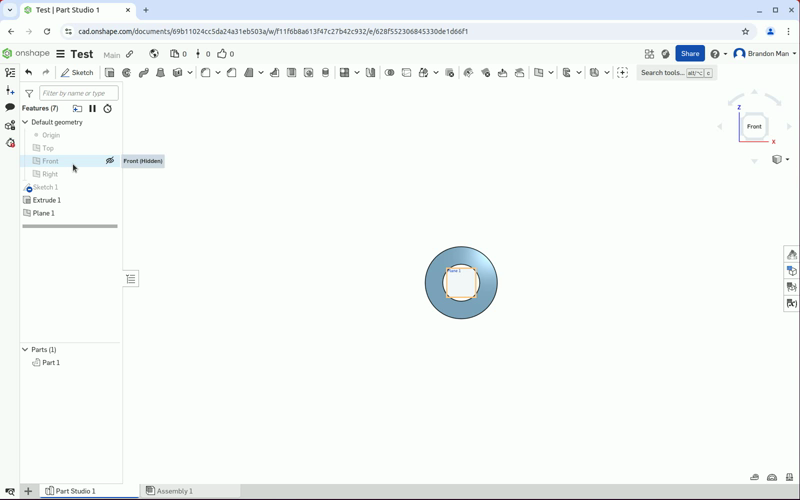
key(shift+s)
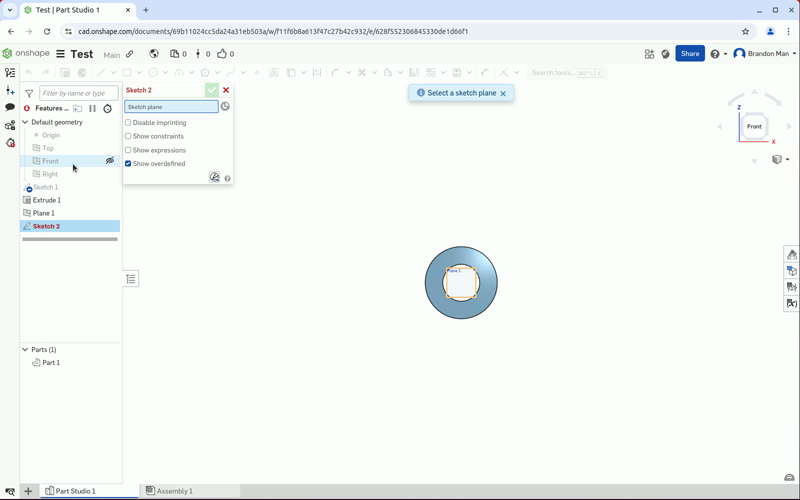
mouse_move(73, 215)
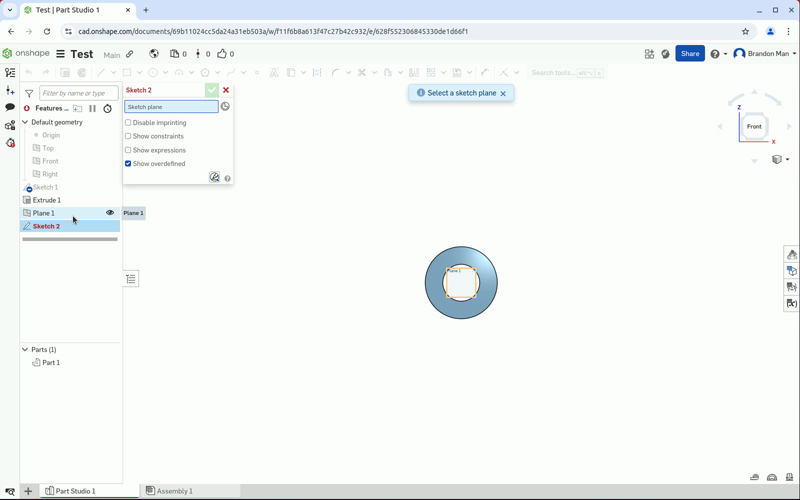
click(73, 215)
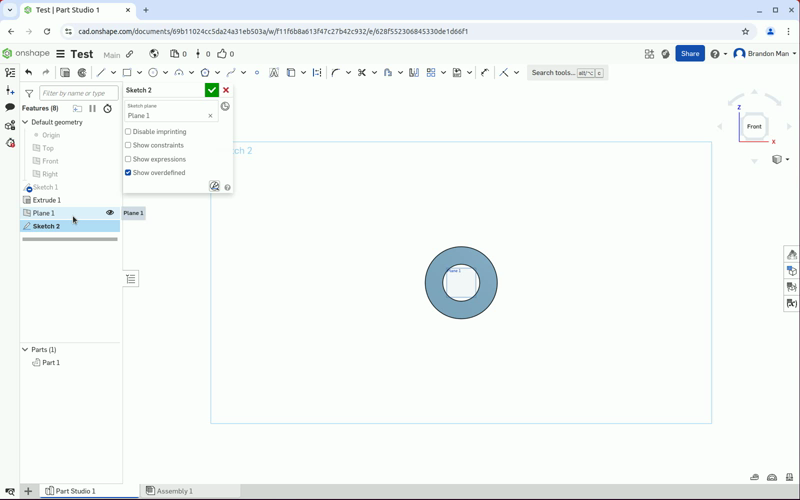
mouse_move(73, 352)
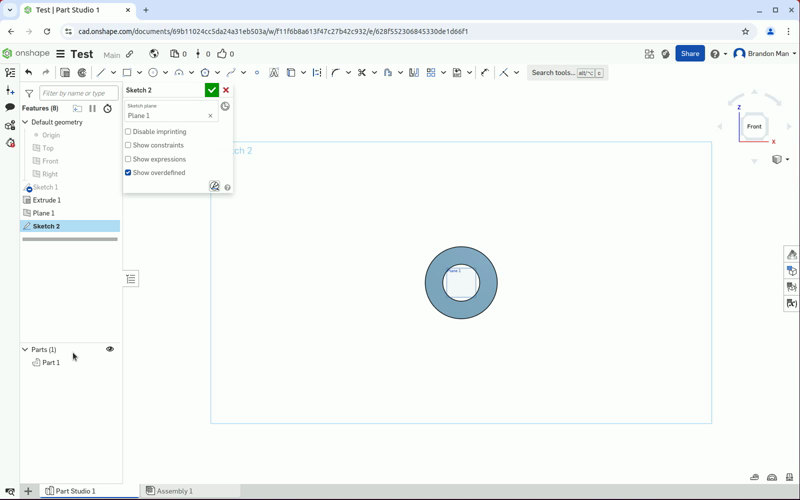
key(y)
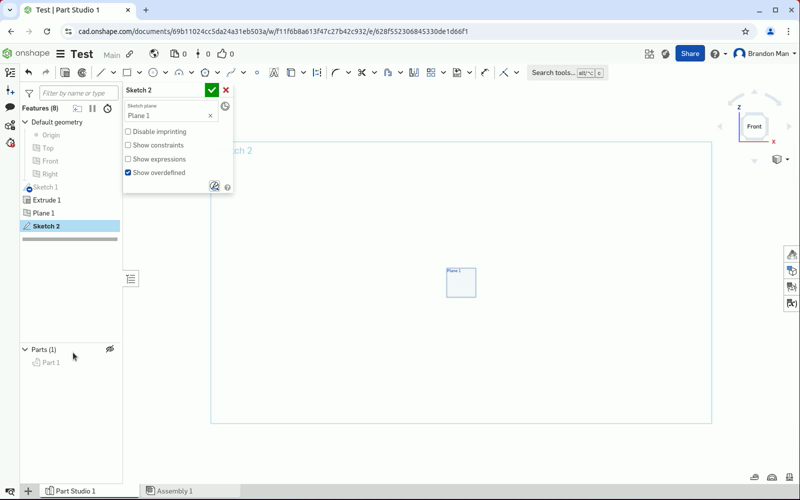
key(c)
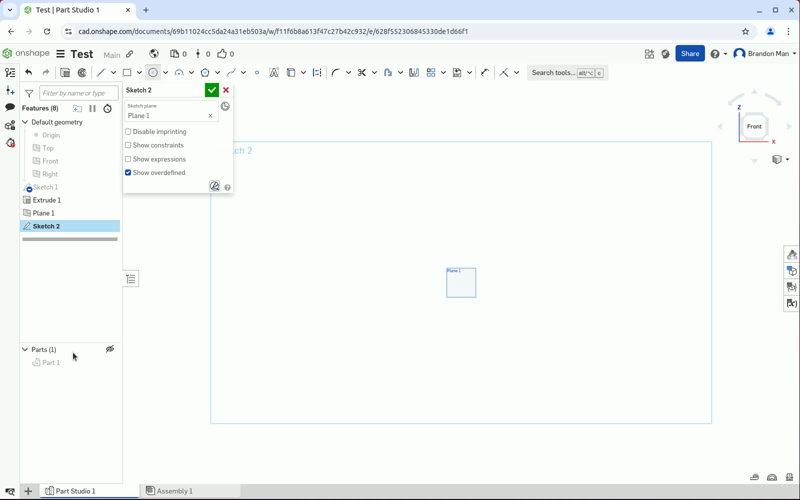
key_down(shift)
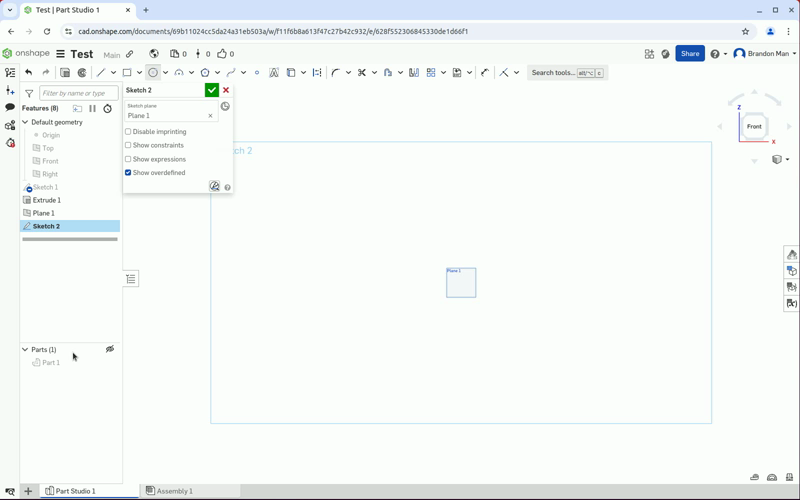
mouse_move(461, 282)
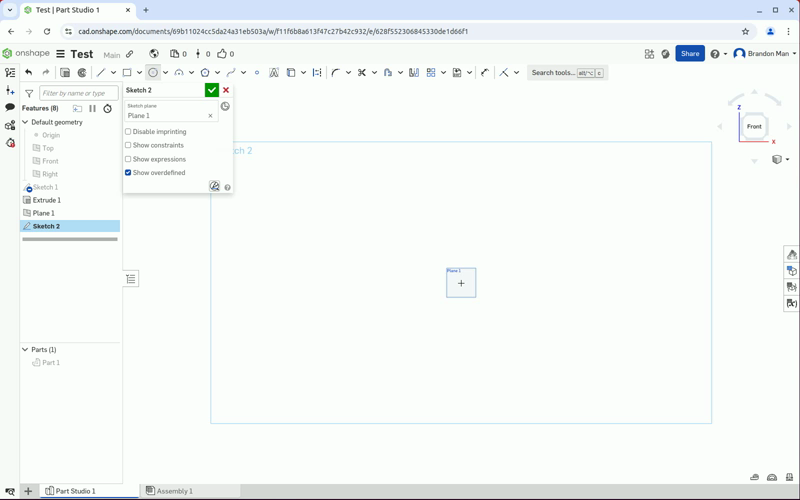
click(461, 282)
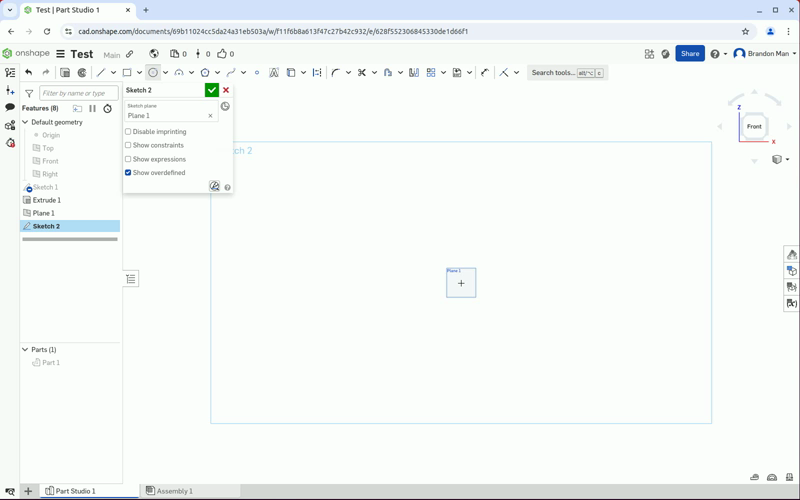
key_up(shift)
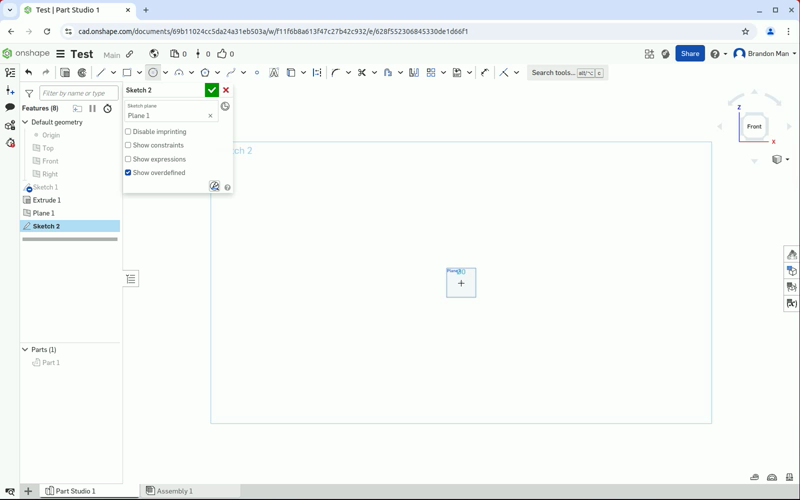
mouse_move(494, 282)
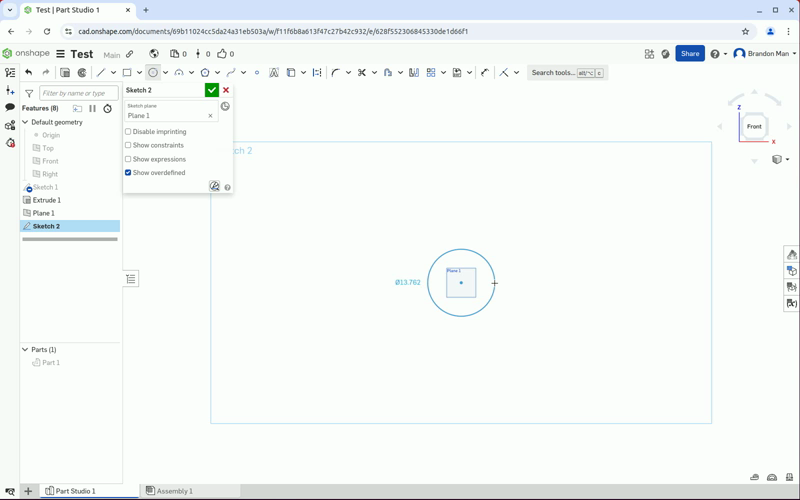
click(494, 282)
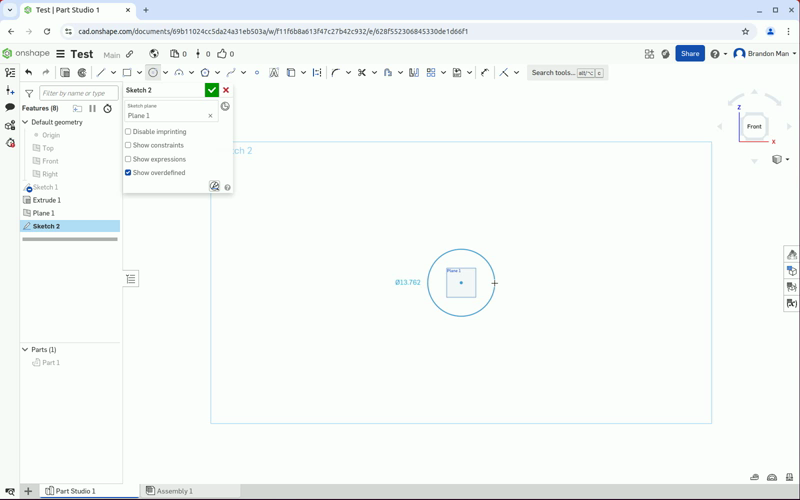
key(esc)
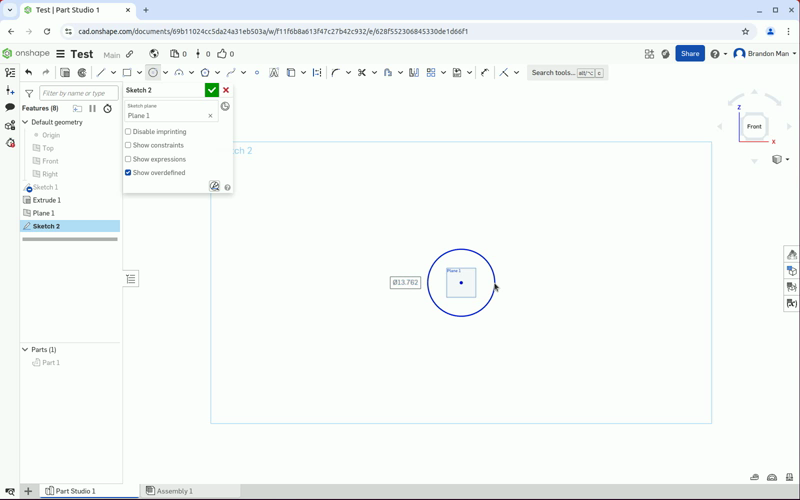
key(c)
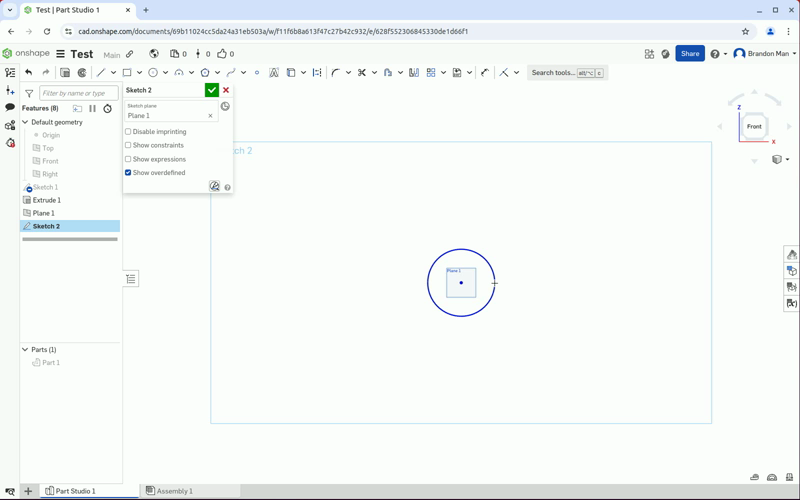
key_down(shift)
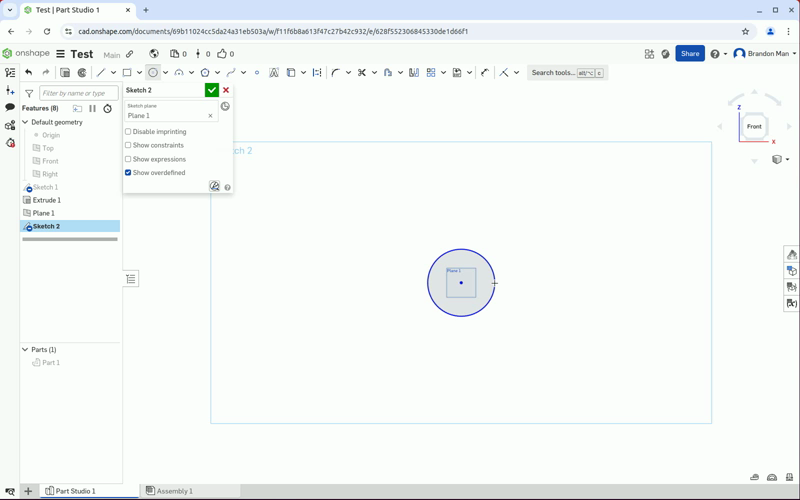
mouse_move(461, 282)
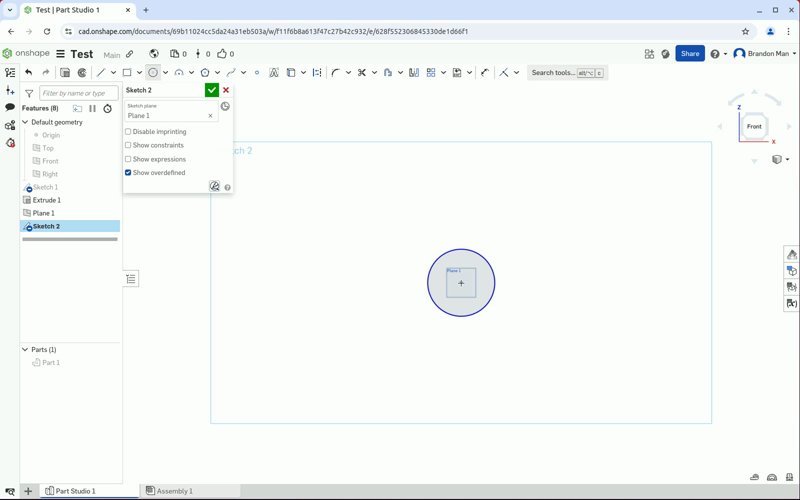
click(461, 282)
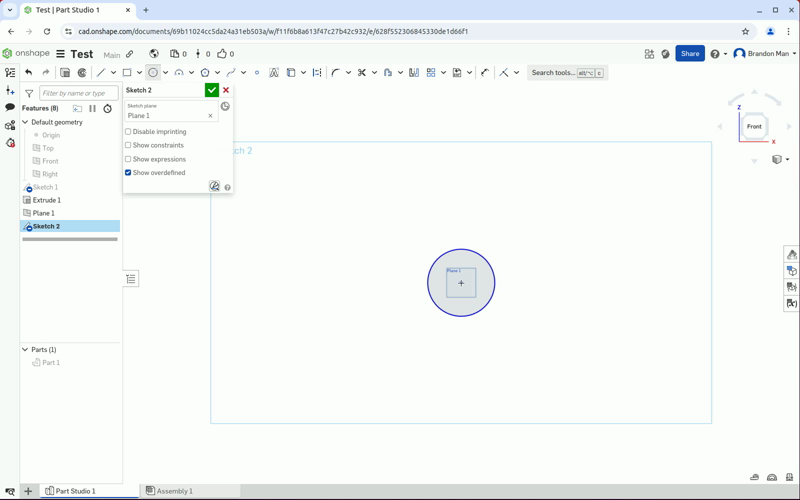
key_up(shift)
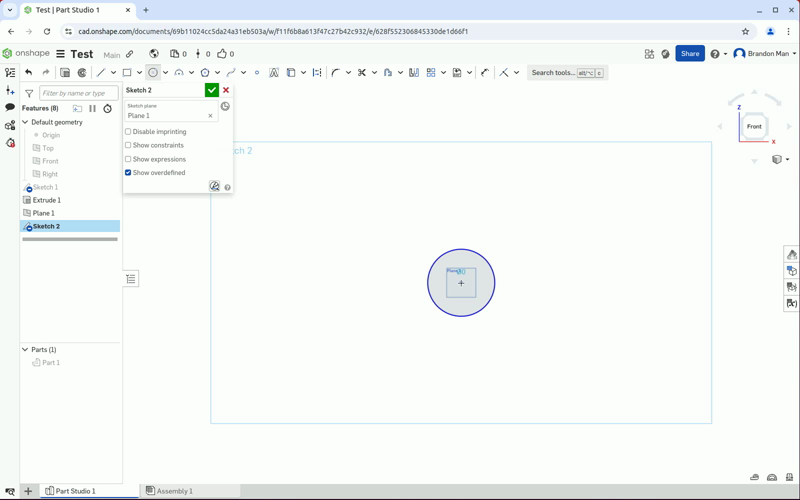
mouse_move(480, 282)
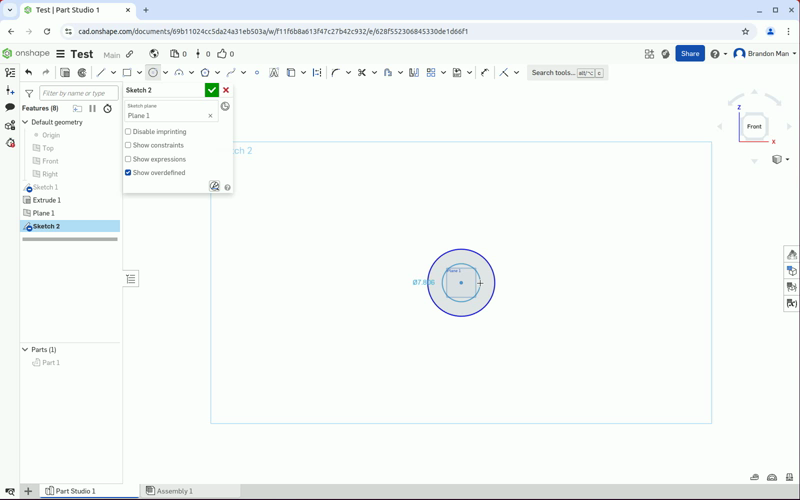
click(480, 282)
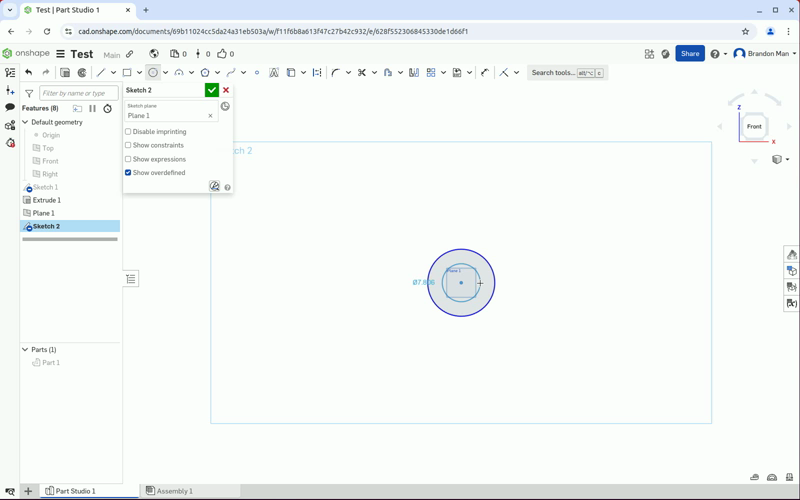
key(esc)
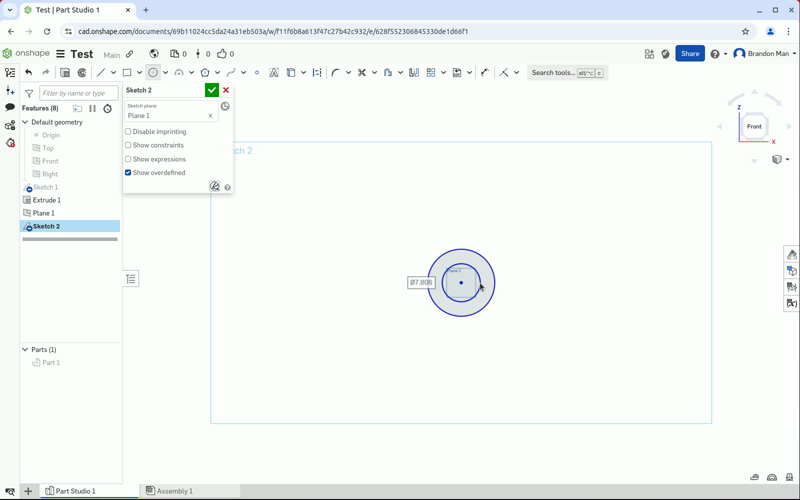
mouse_move(474, 305)
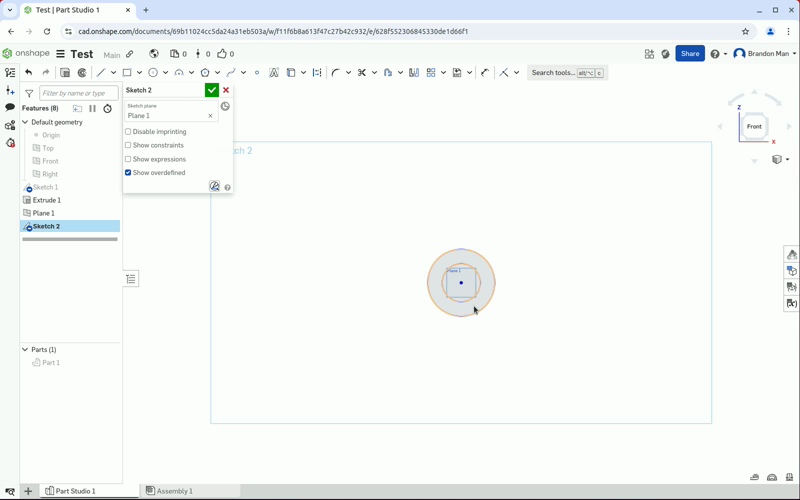
click(474, 305)
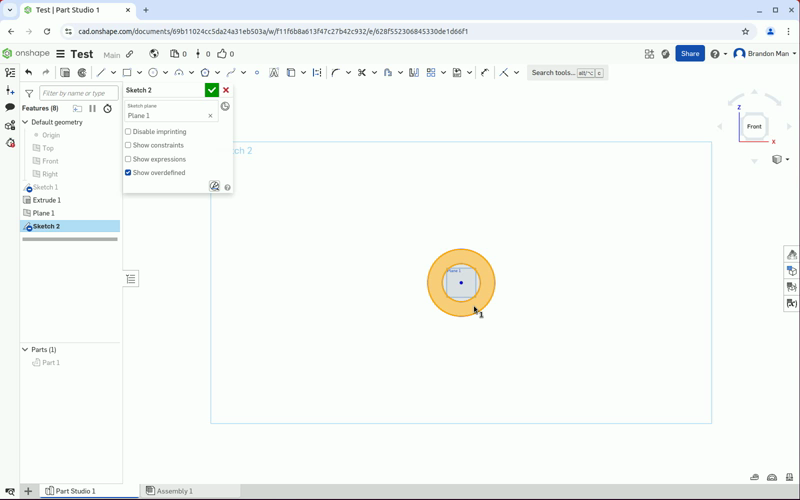
mouse_move(73, 352)
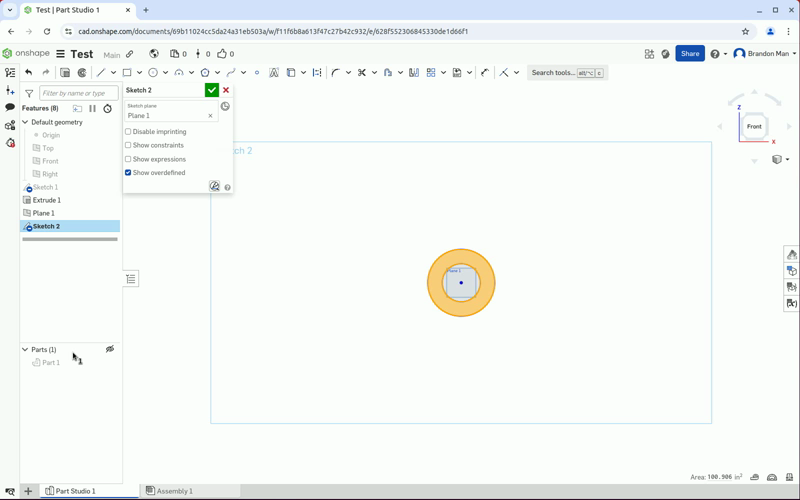
key(shift+y)
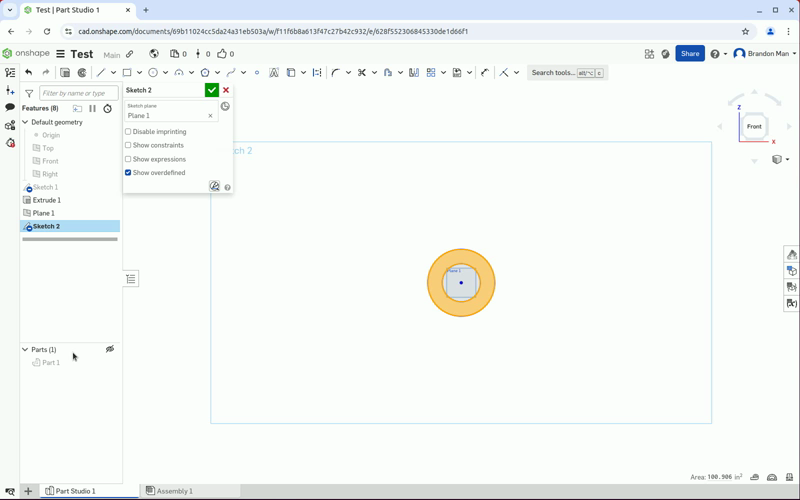
key(shift+e)
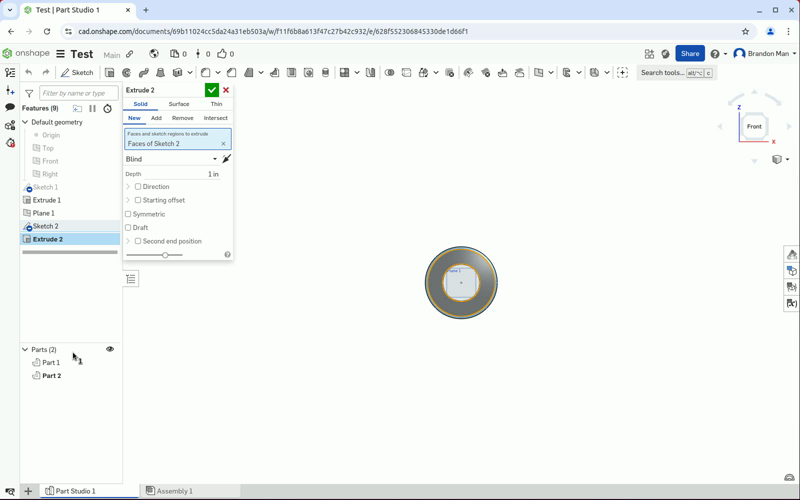
mouse_move(143, 106)
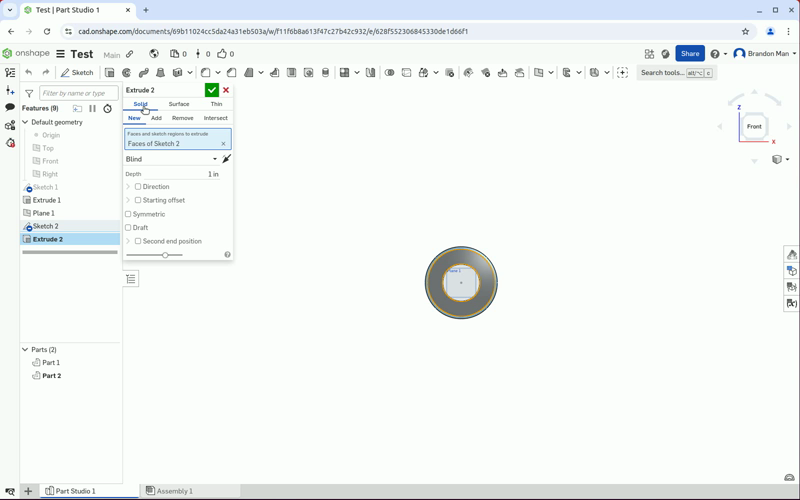
click(143, 106)
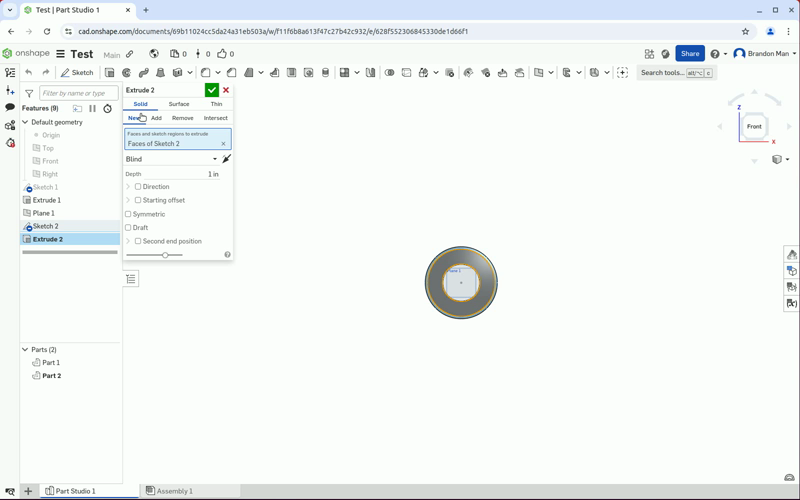
mouse_move(137, 120)
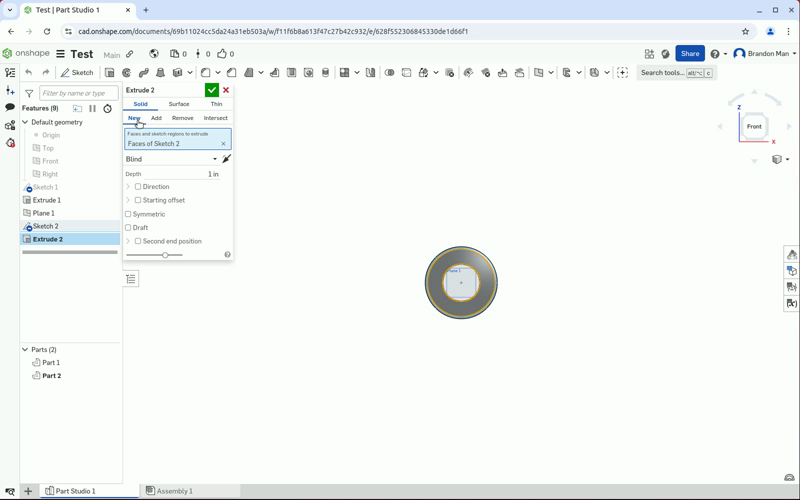
click(137, 120)
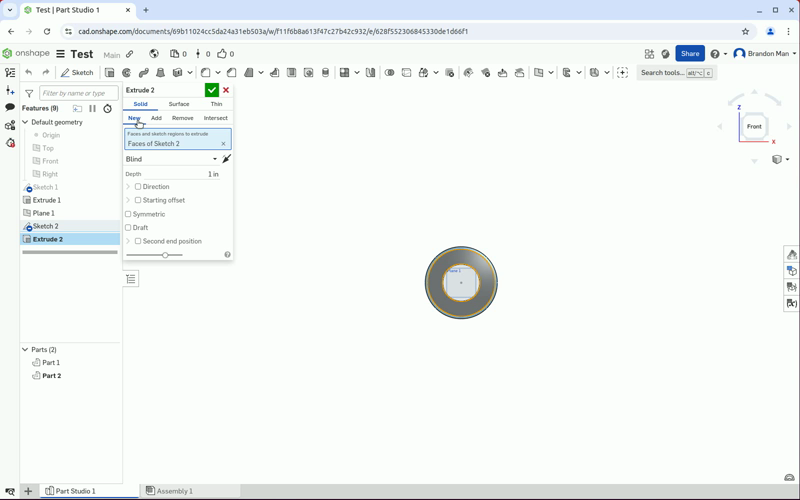
key(tab, 4)
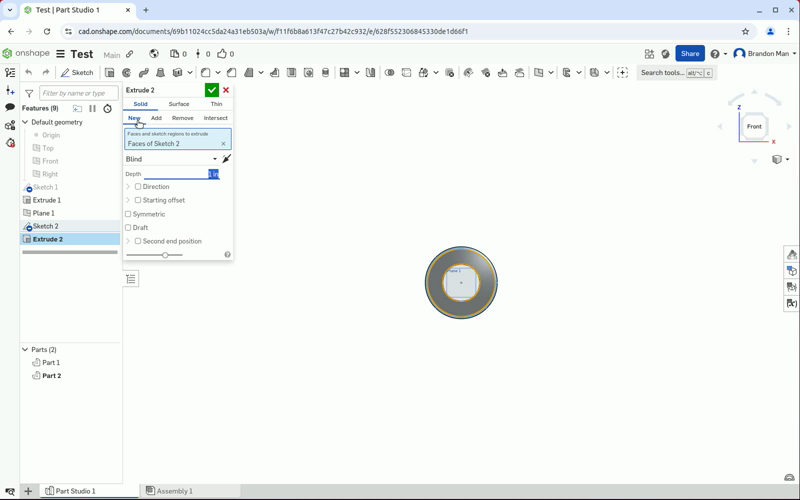
text(0.963)
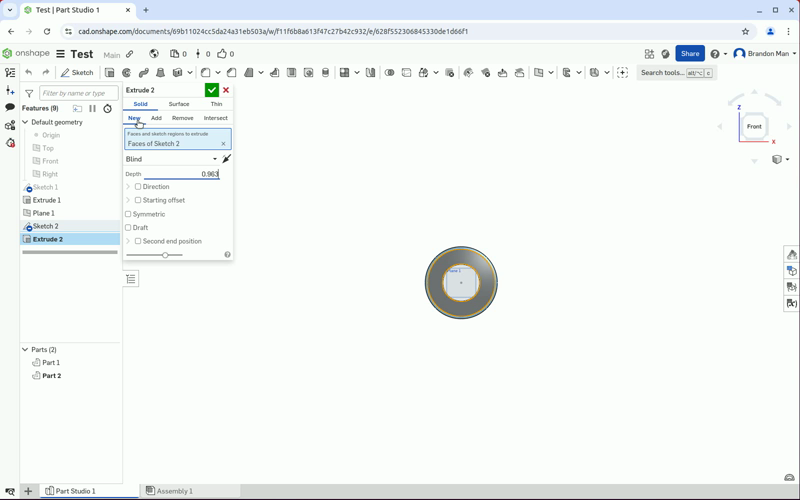
key(enter)
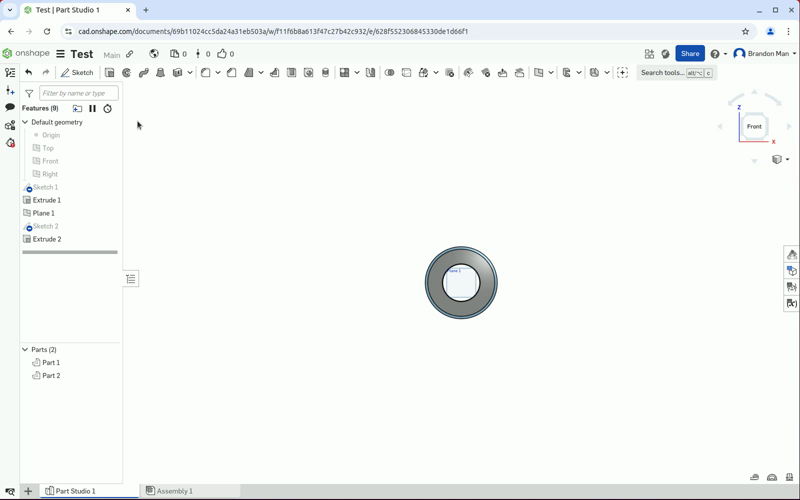
key(shift+h)
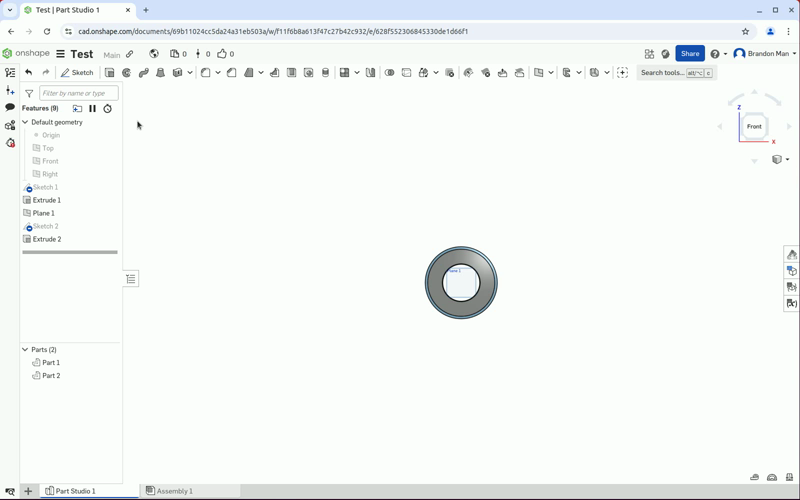
key(shift+h)
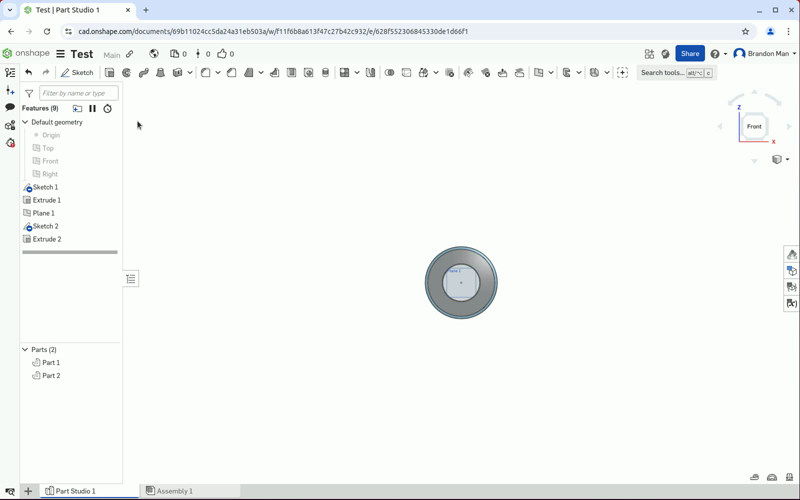
key(shift+7)
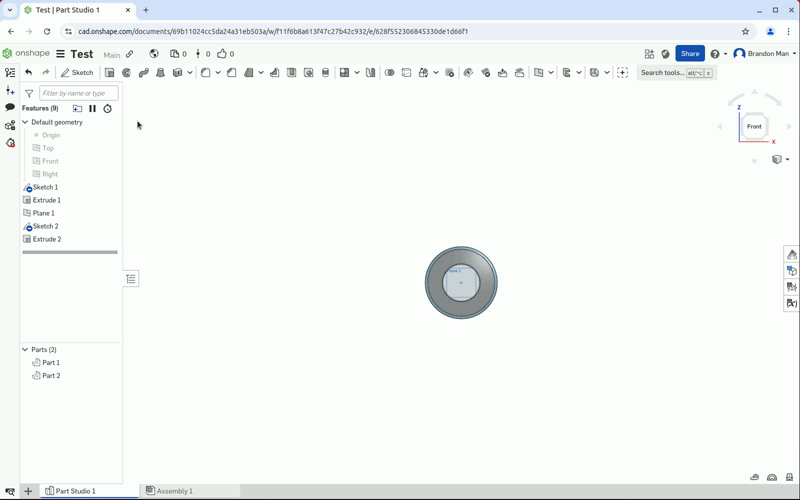
key(left, 2)
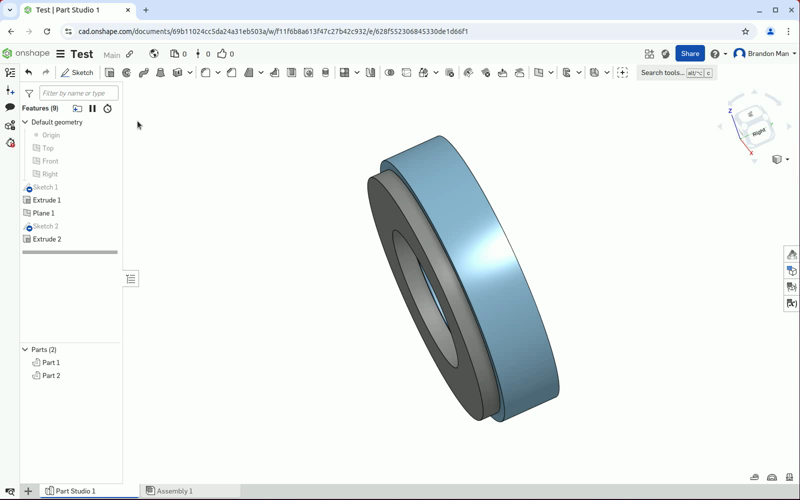
key(down, 2)
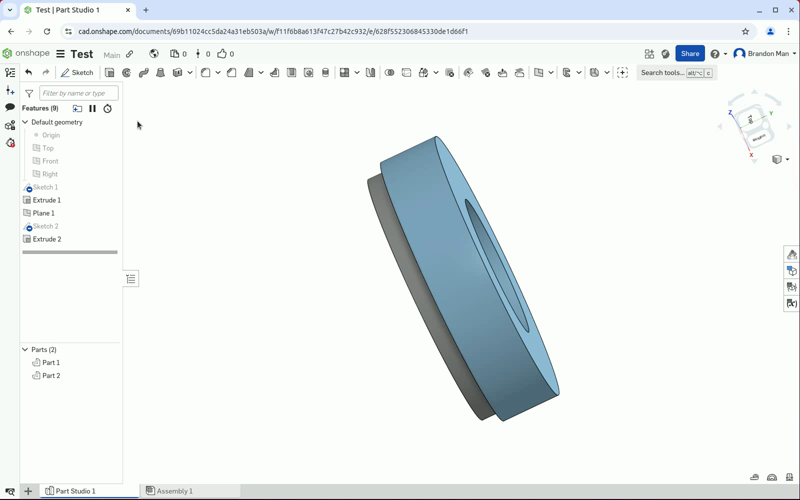
key(up, 2)
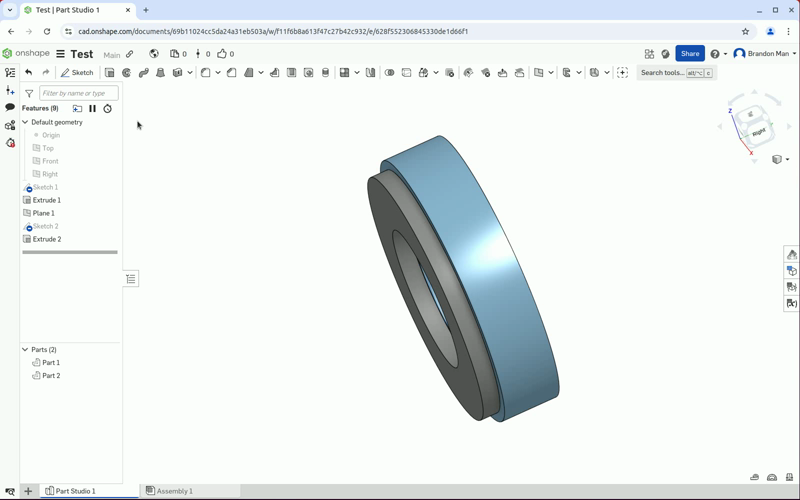
key(right, 2)
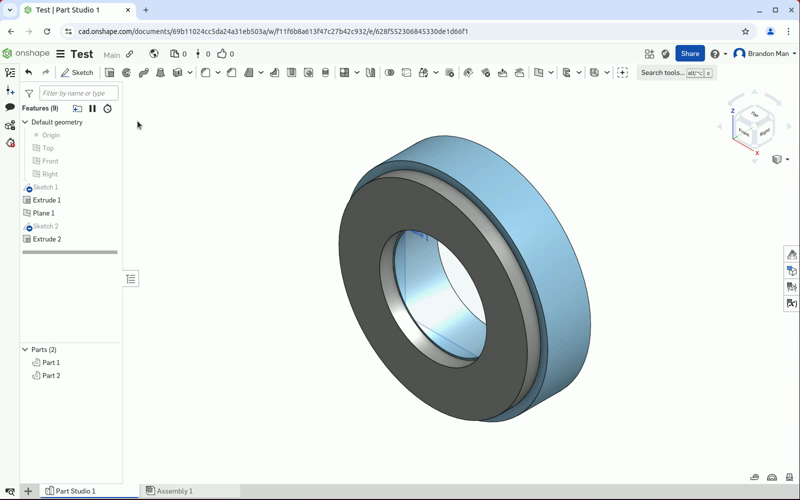
mouse_move(73, 189)
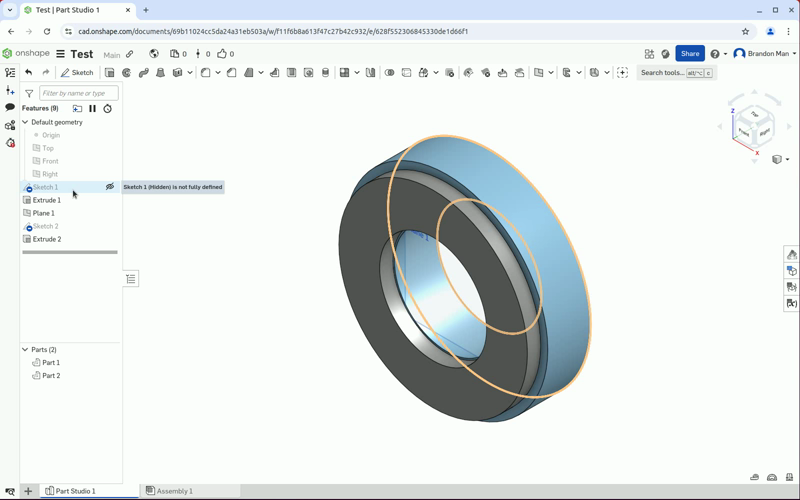
click(73, 189)